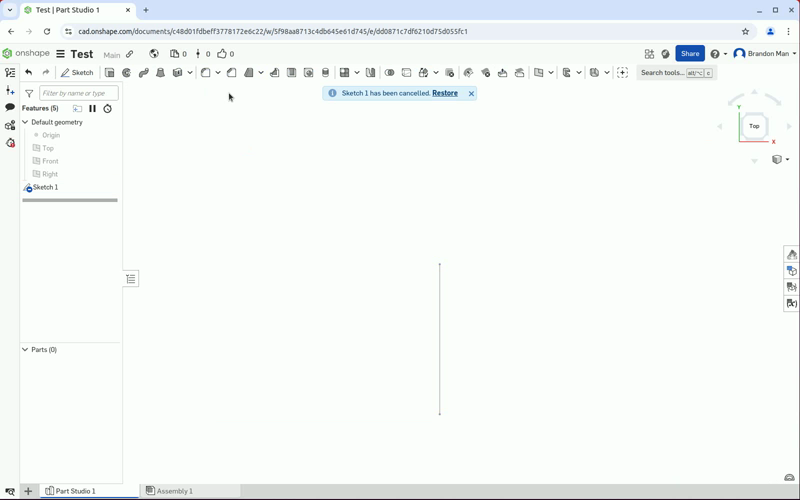
key(shift+h)
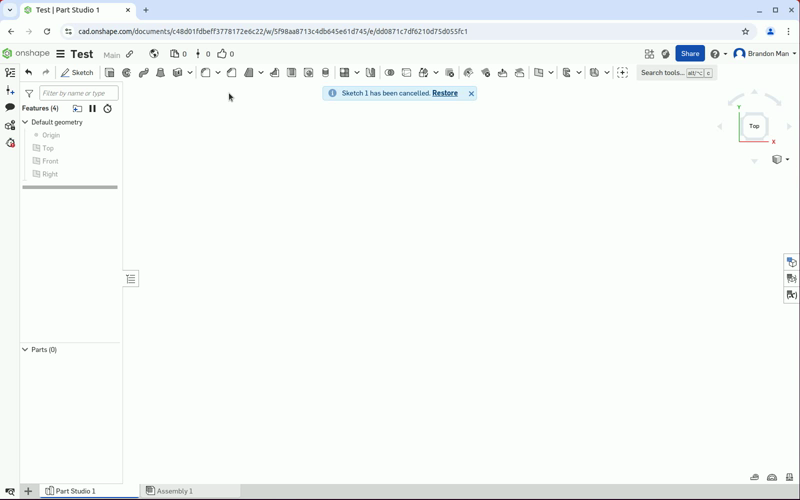
mouse_move(73, 352)
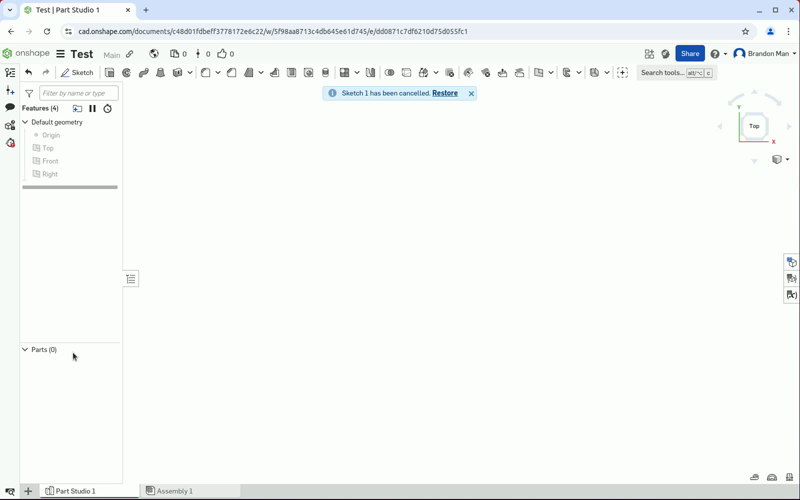
key(y)
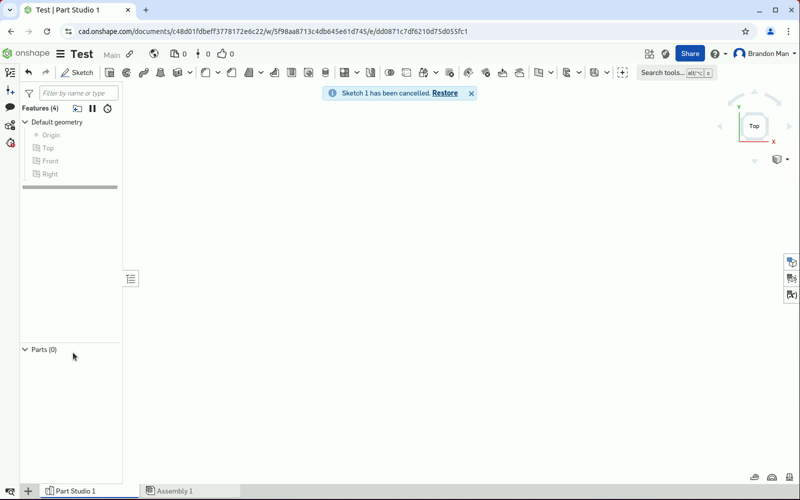
key(shift+p)
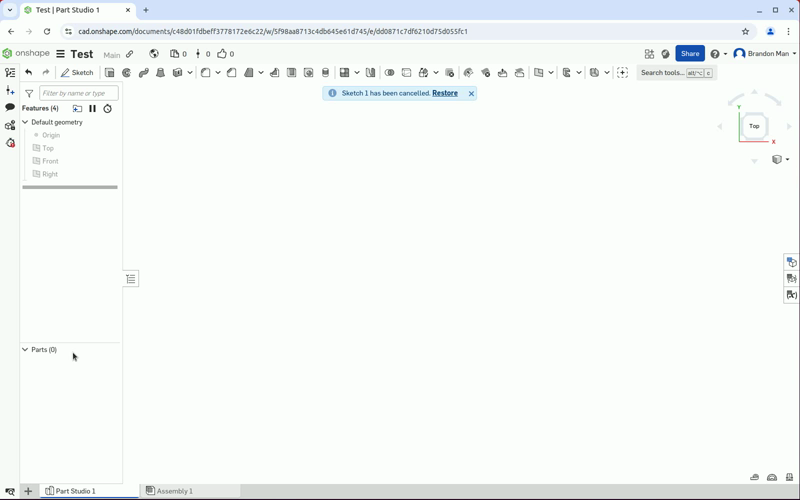
key(space)
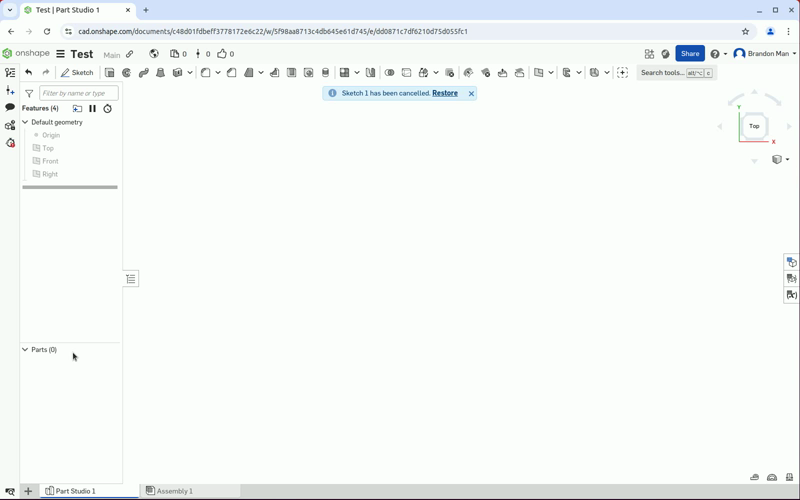
key_down(shift)
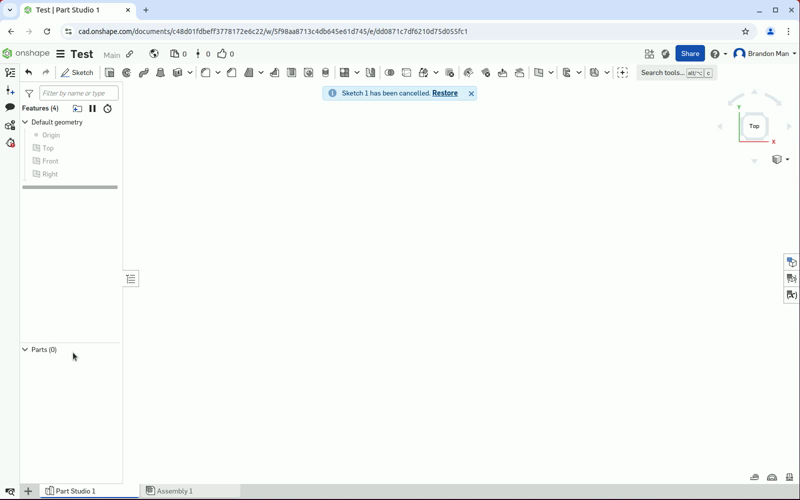
key(up)
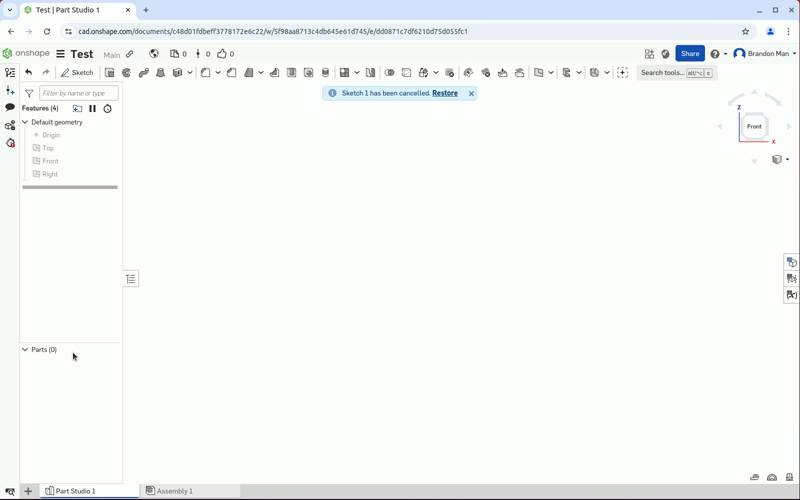
key_up(shift)
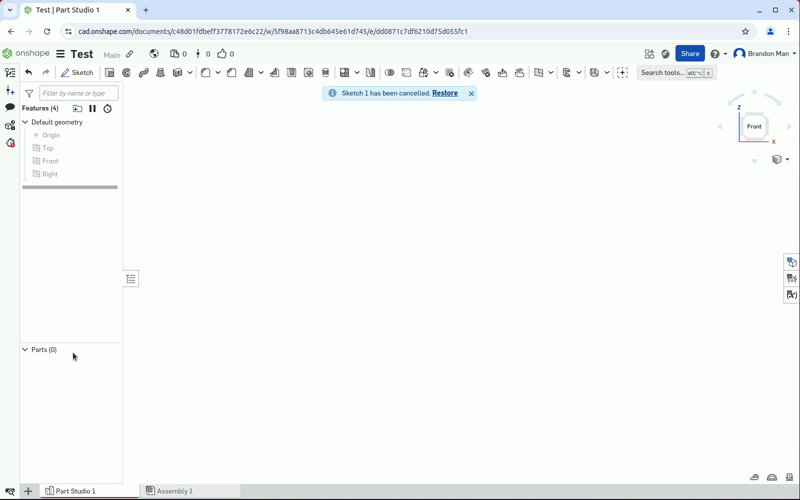
mouse_move(73, 352)
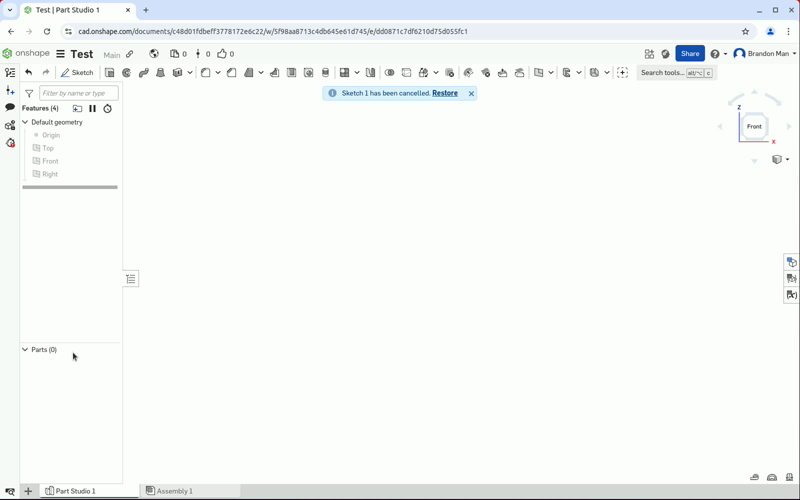
key(shift+y)
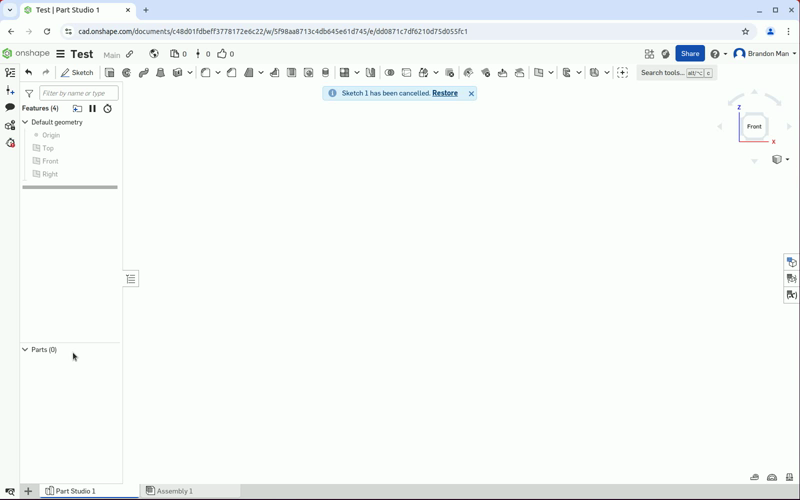
key(shift+s)
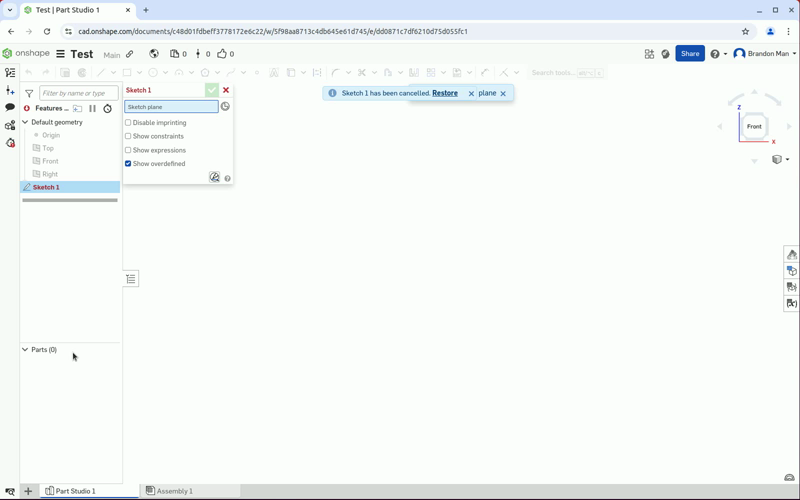
mouse_move(73, 163)
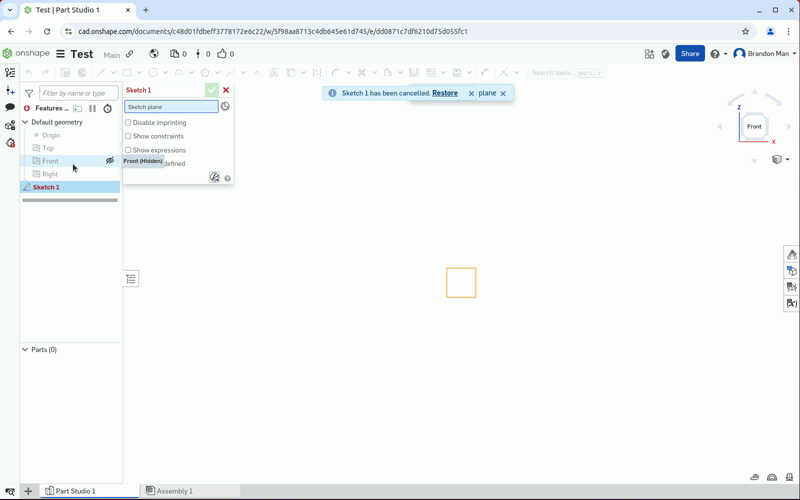
click(73, 163)
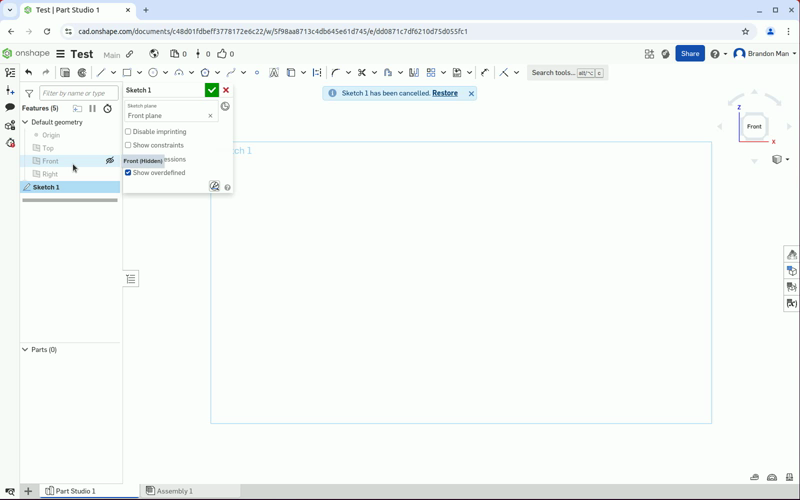
mouse_move(73, 352)
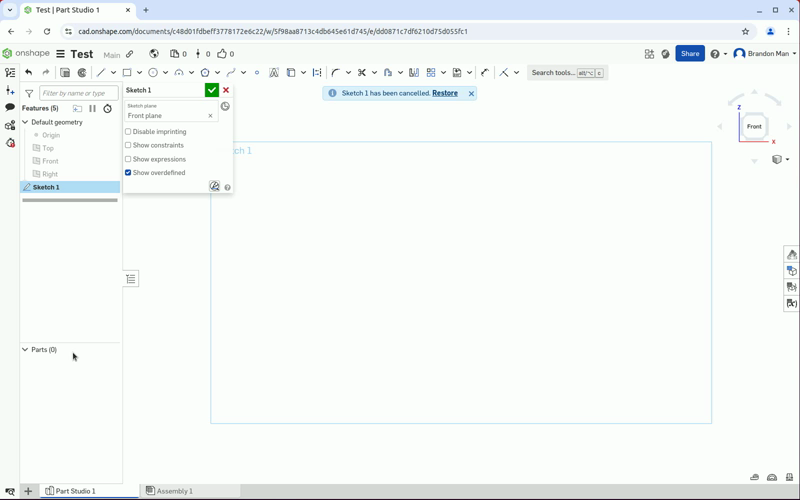
key(y)
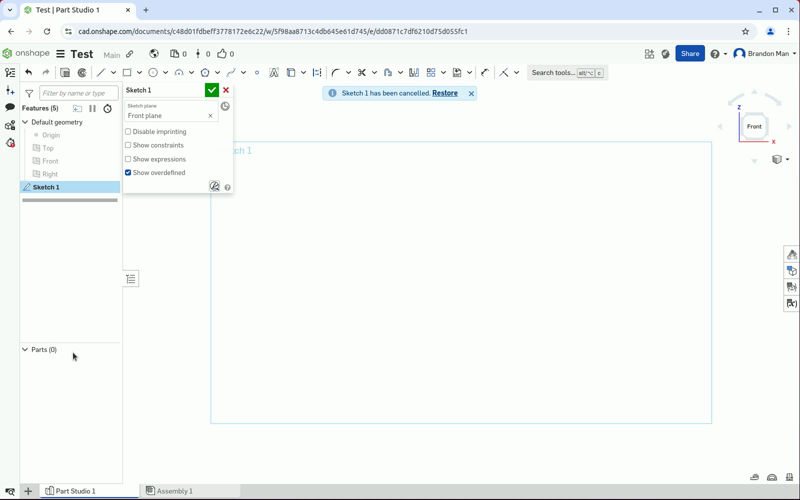
key(l)
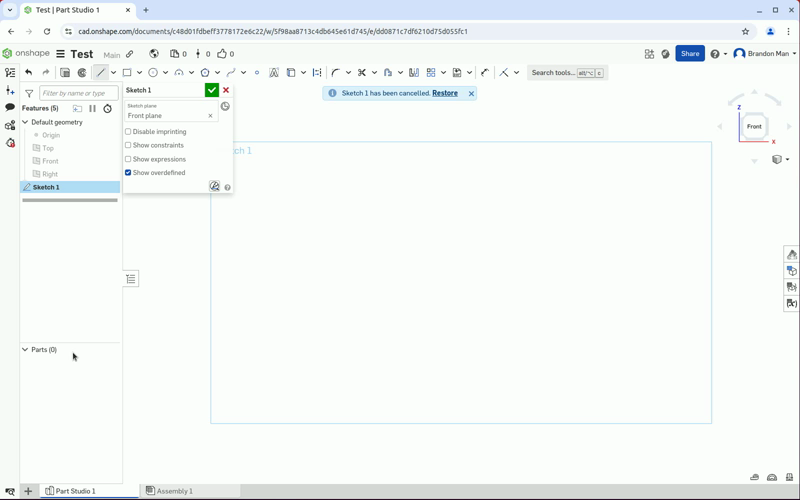
key_down(shift)
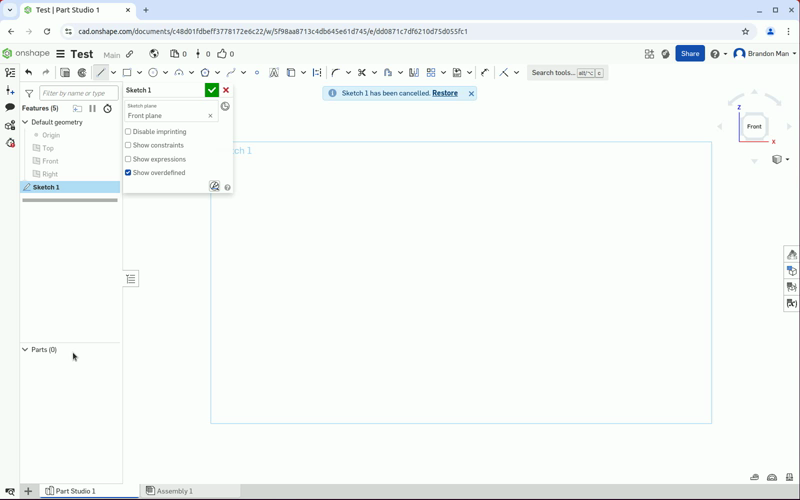
mouse_move(348, 282)
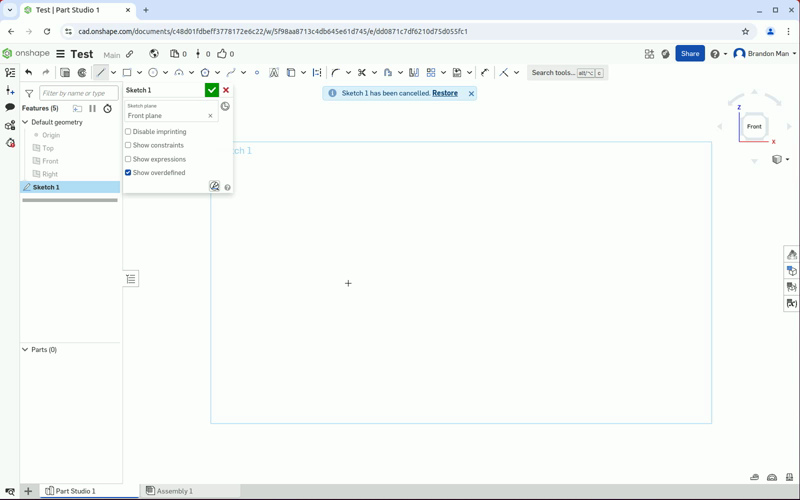
click(348, 282)
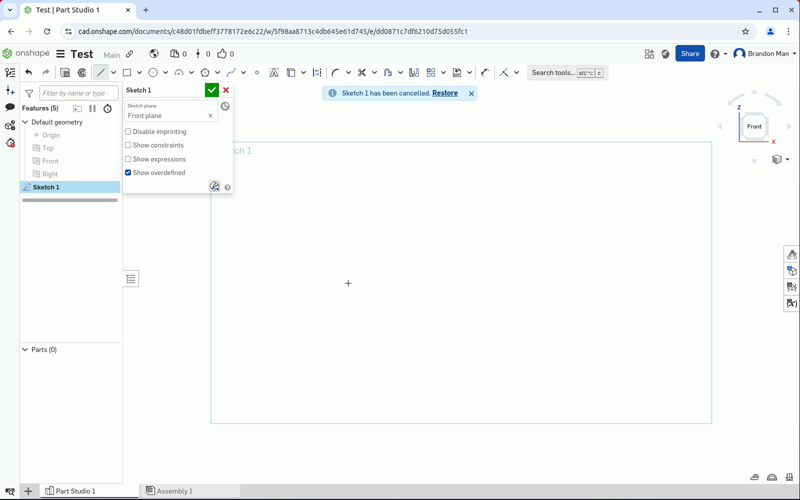
key_up(shift)
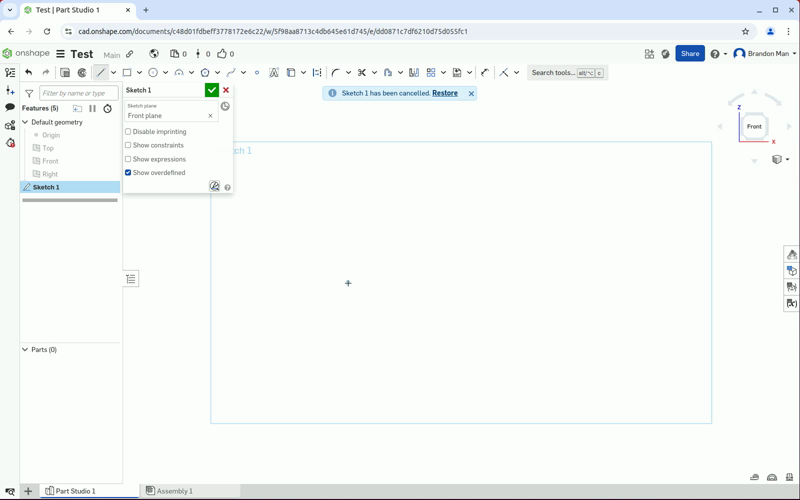
key_down(shift)
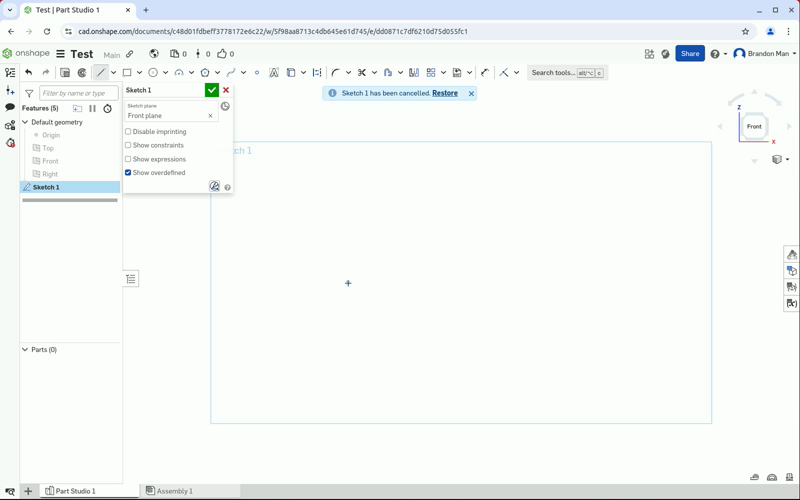
mouse_move(460, 282)
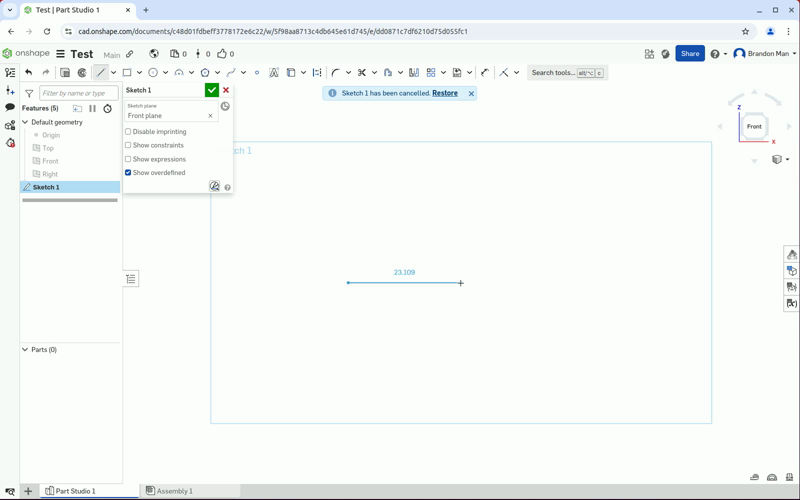
click(460, 282)
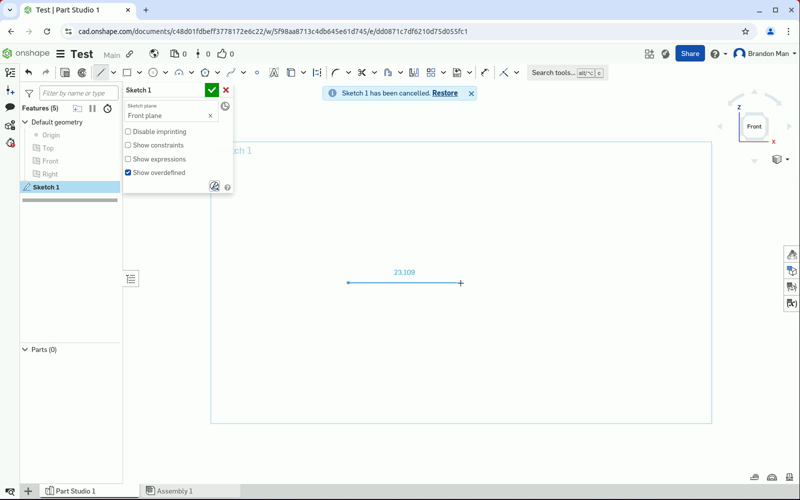
key_up(shift)
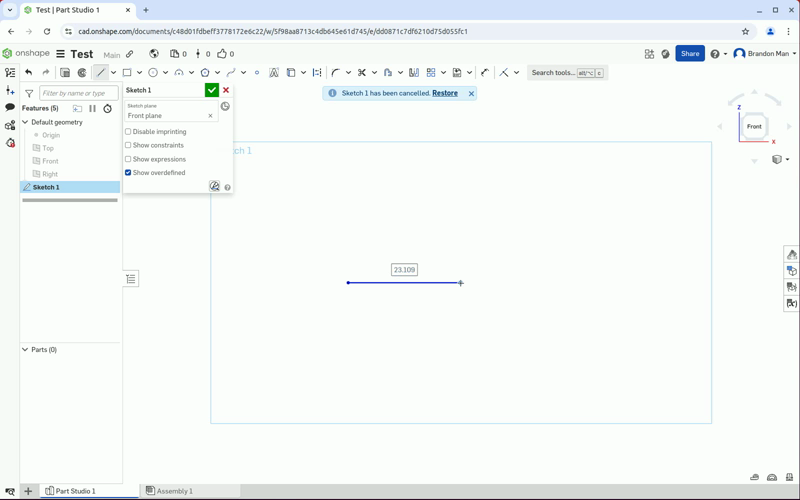
key_down(shift)
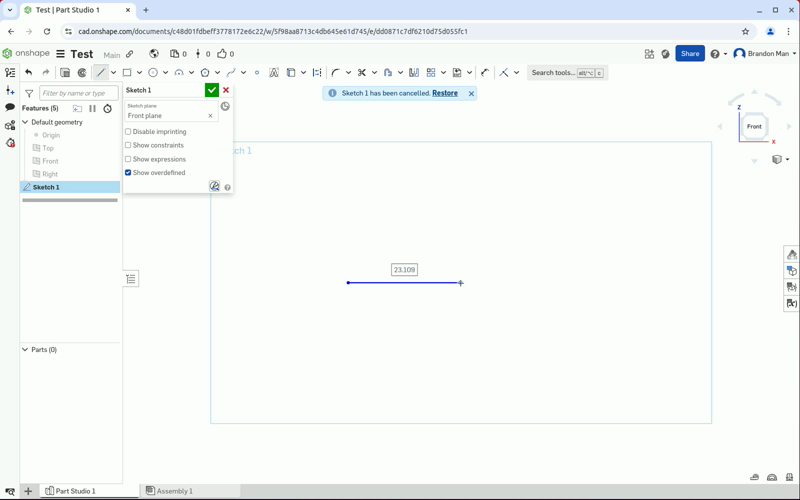
mouse_move(460, 210)
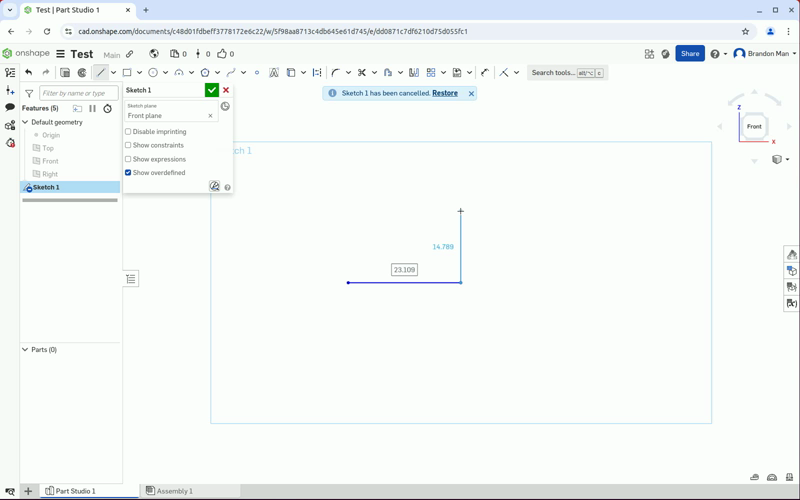
click(460, 210)
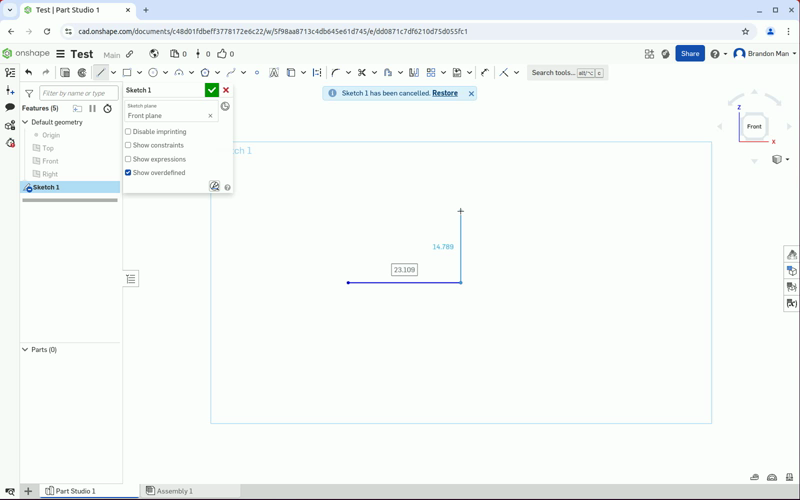
key_up(shift)
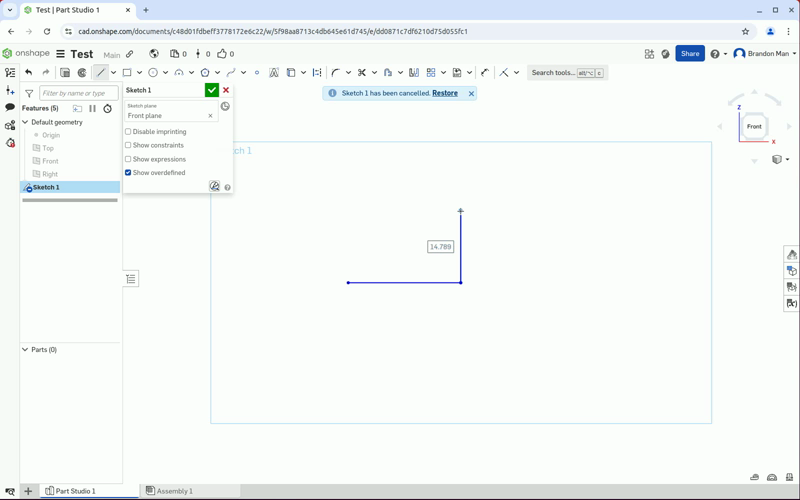
key_down(shift)
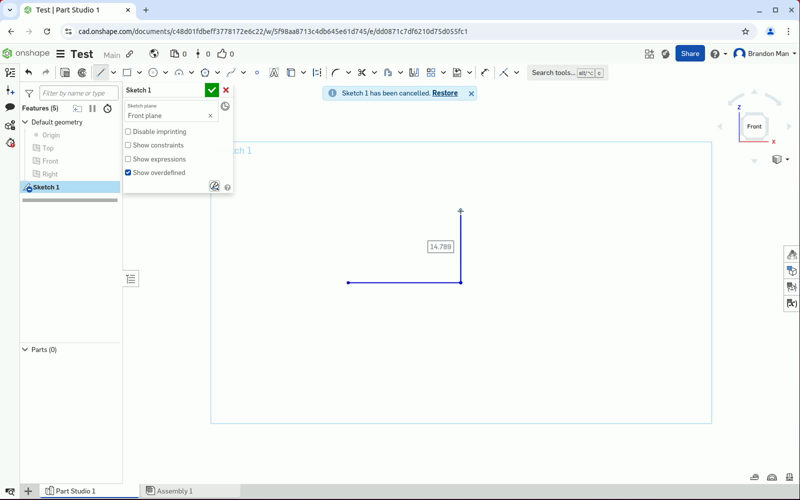
mouse_move(348, 210)
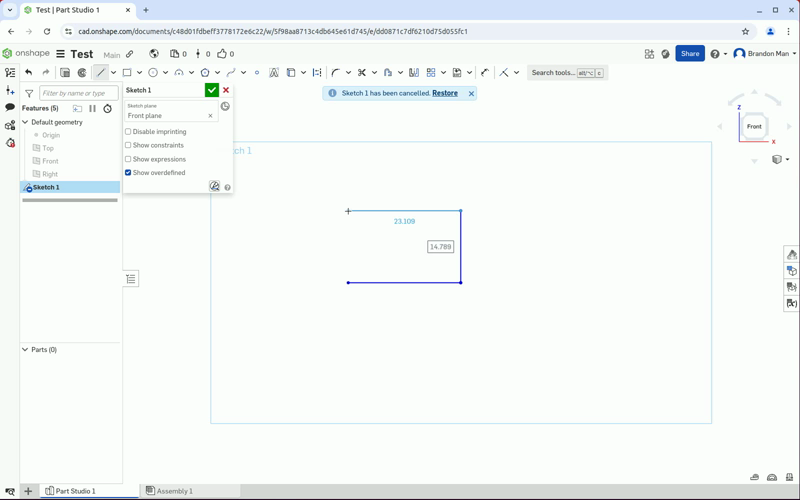
click(348, 210)
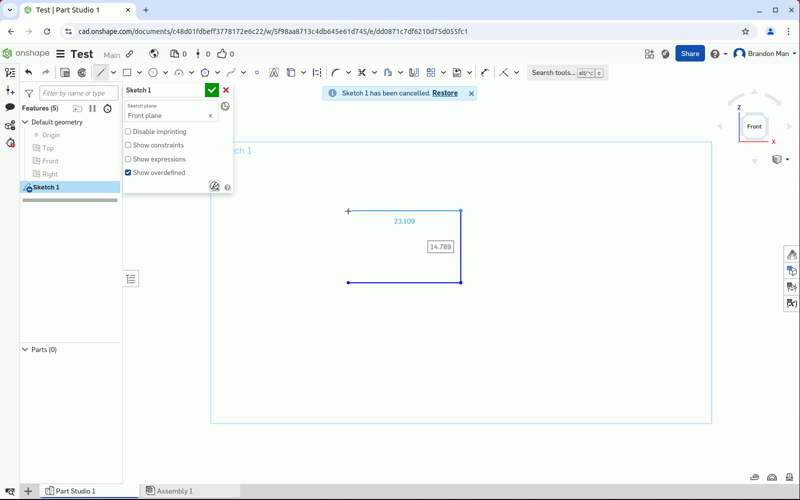
key_up(shift)
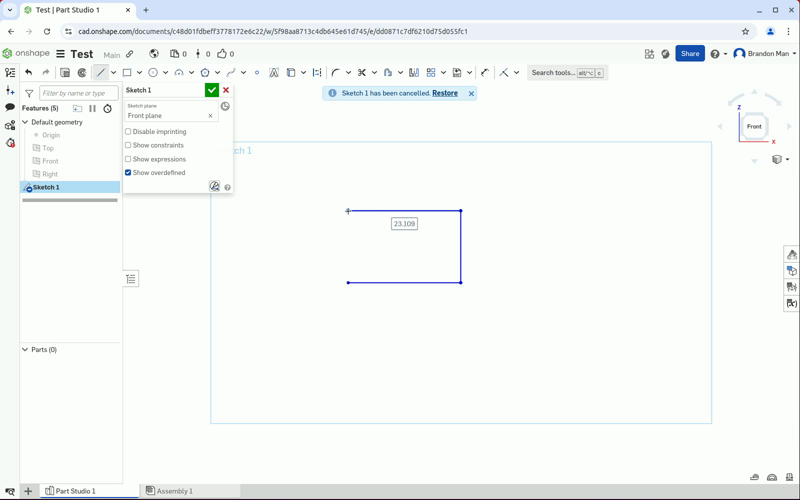
key_down(shift)
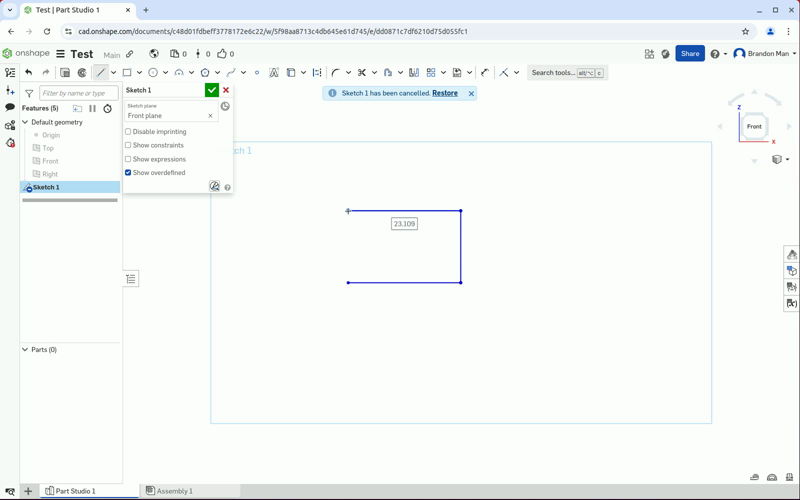
mouse_move(348, 282)
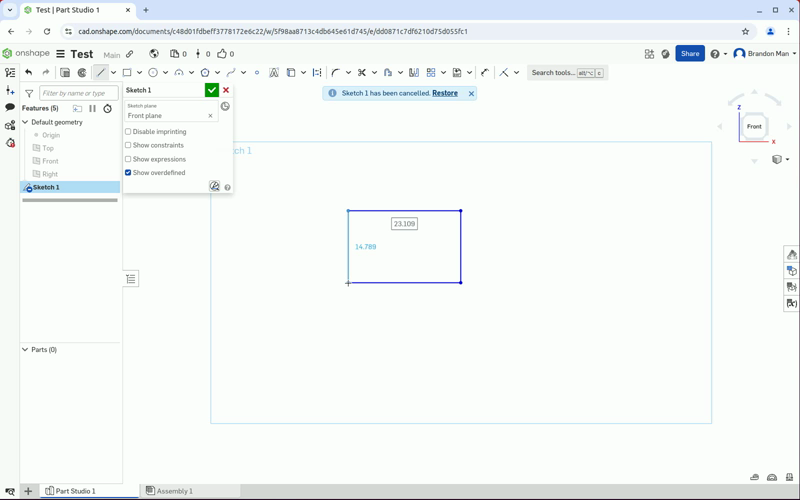
key_up(shift)
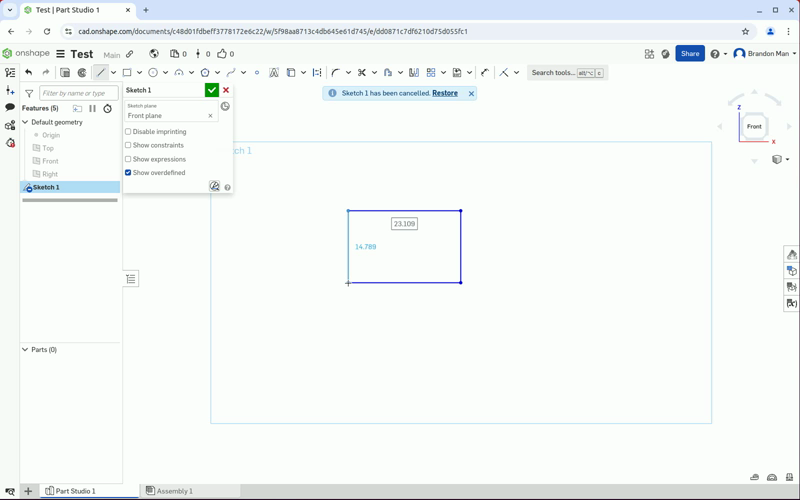
click(348, 282)
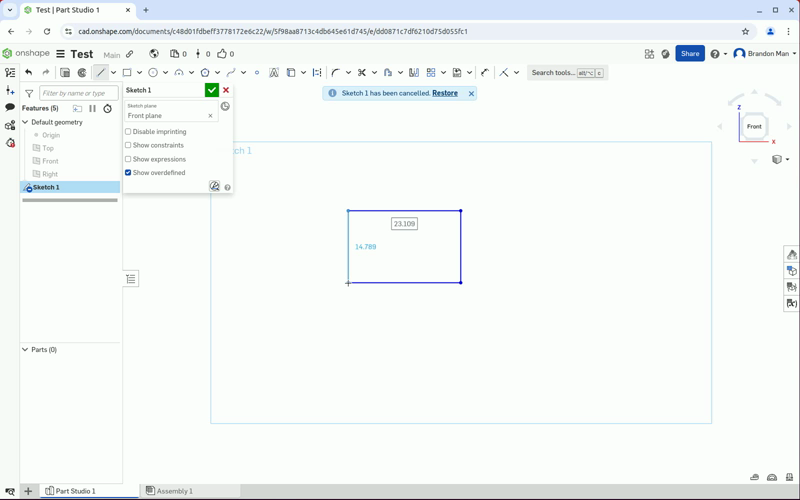
key(esc)
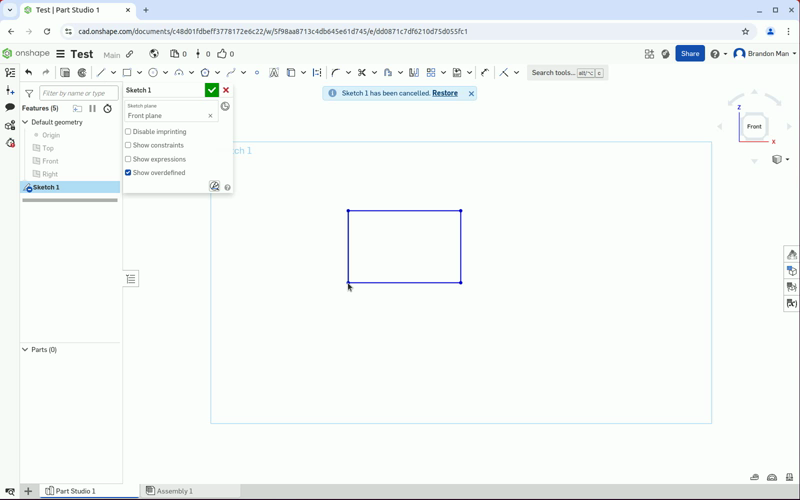
mouse_move(384, 251)
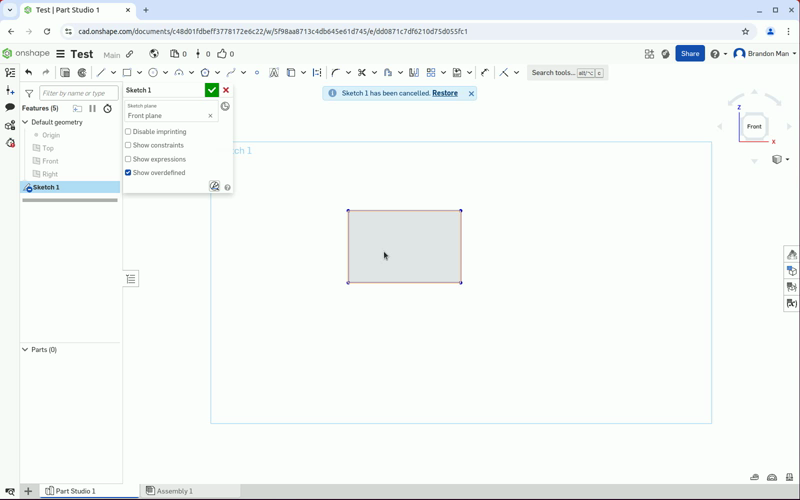
click(384, 251)
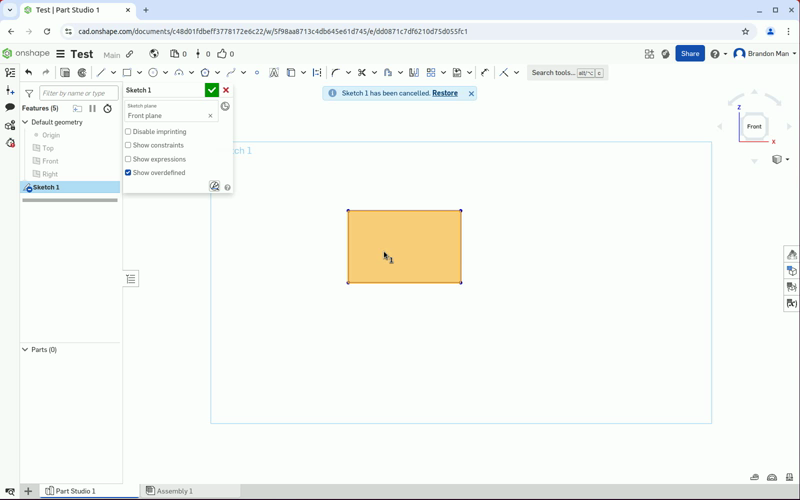
mouse_move(73, 352)
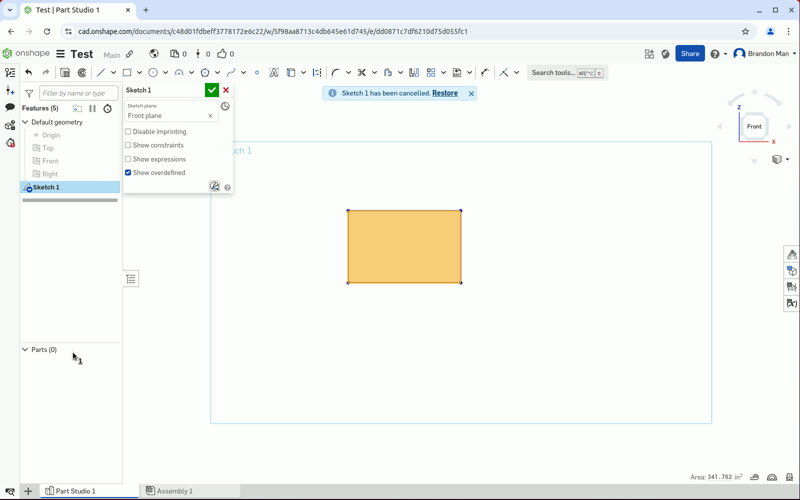
key(shift+y)
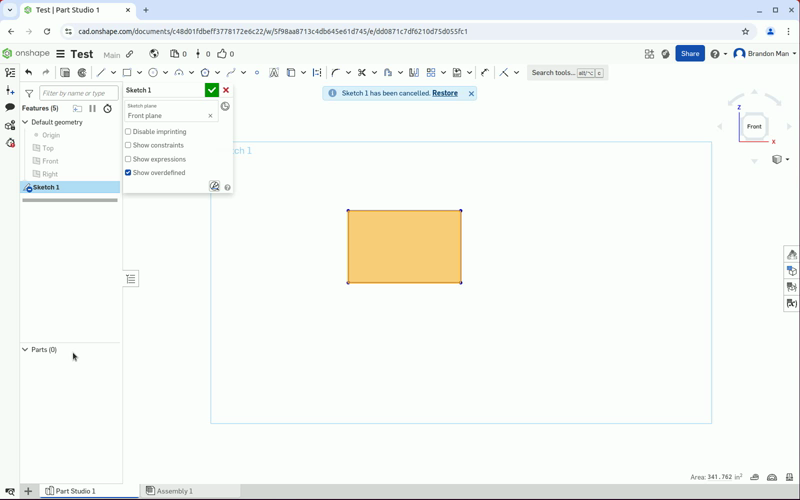
key(shift+e)
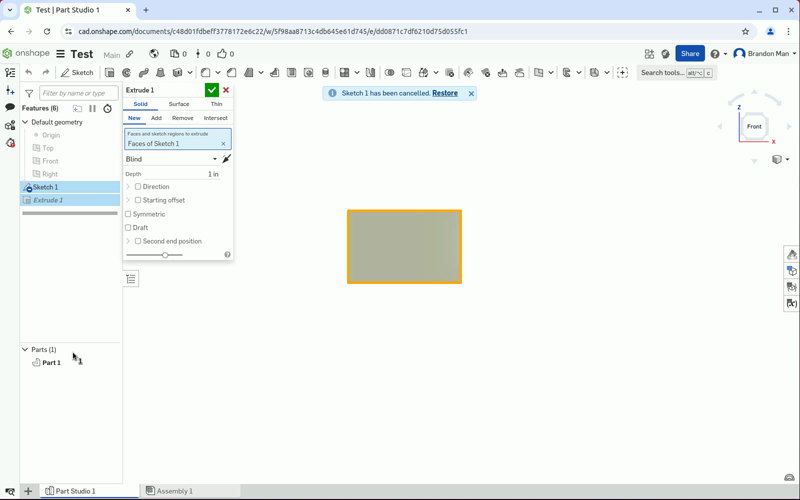
mouse_move(143, 106)
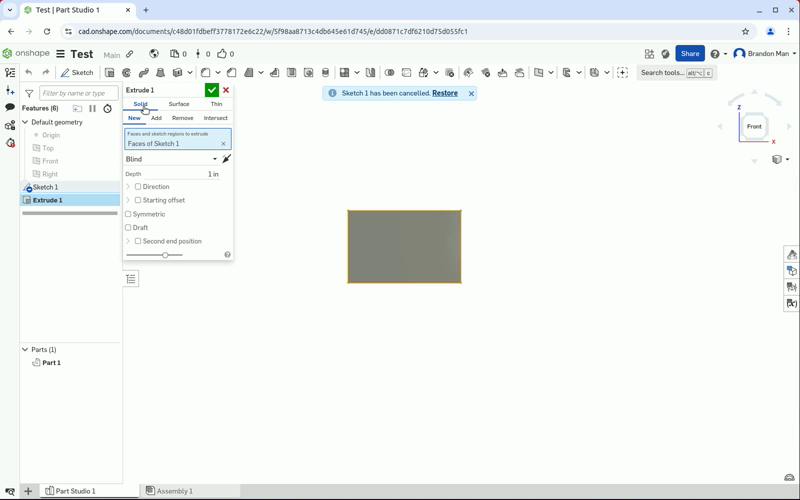
click(143, 106)
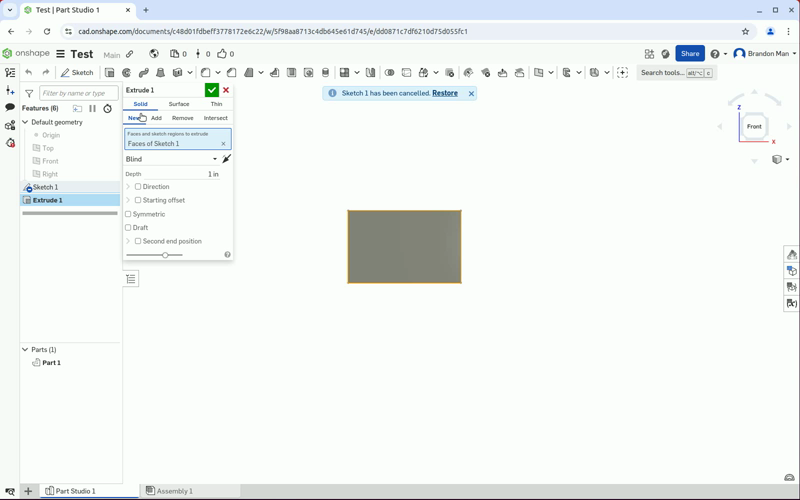
mouse_move(137, 120)
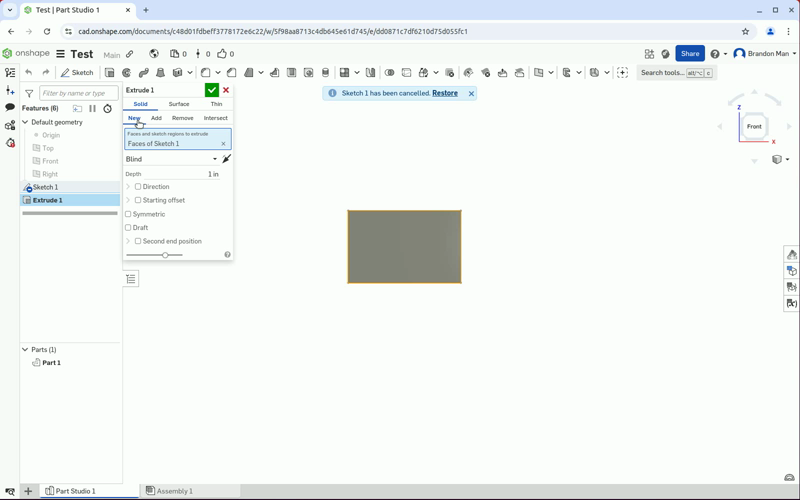
click(137, 120)
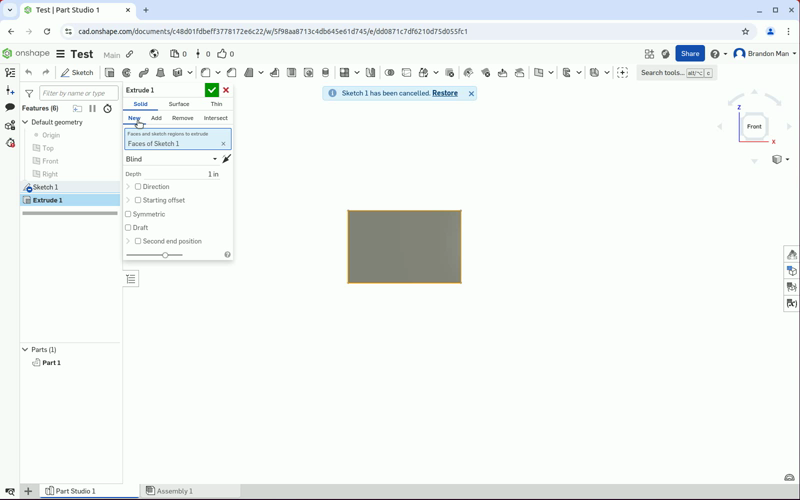
key(tab, 4)
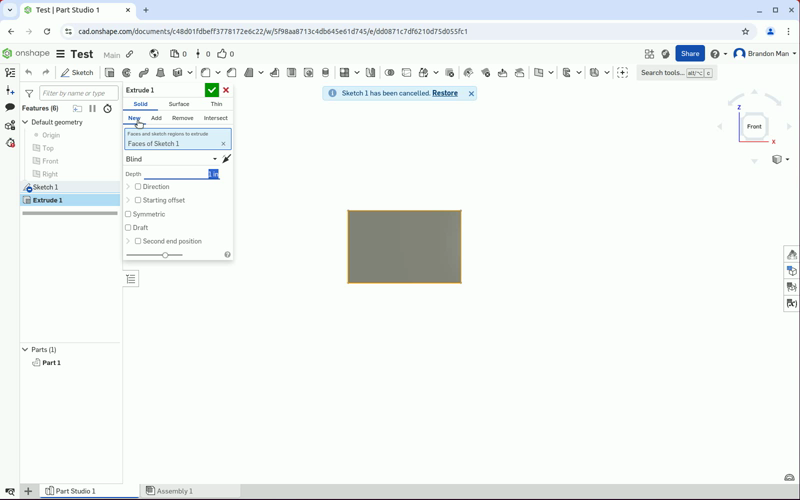
text(-0.241)
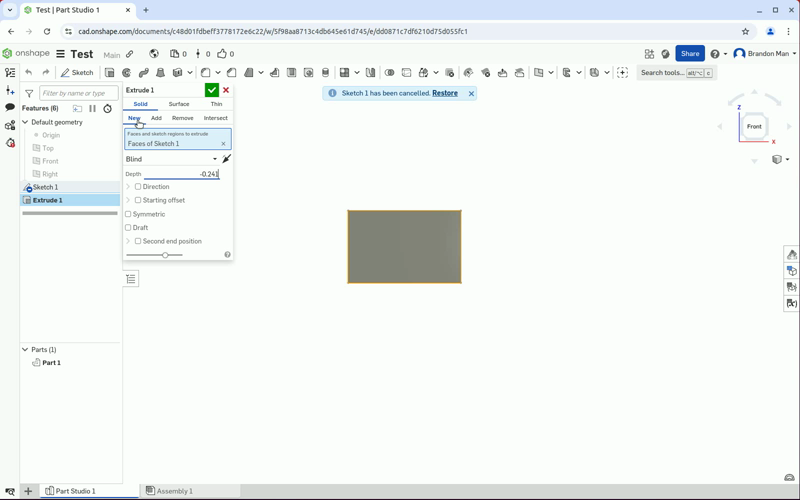
key(enter)
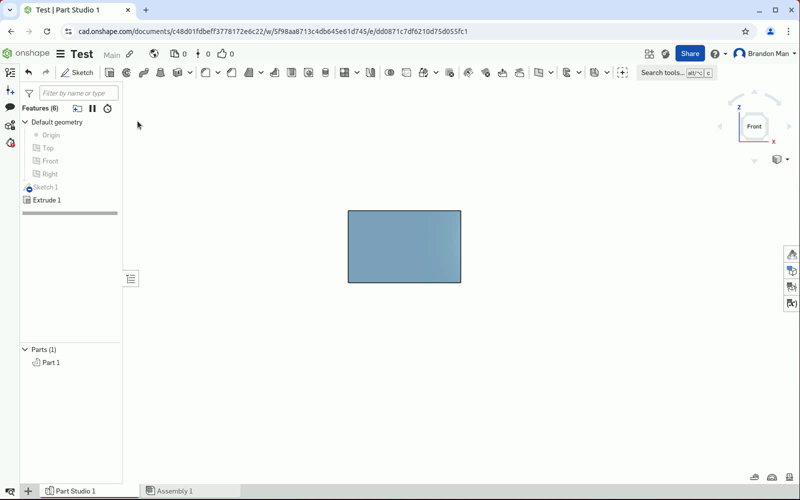
key(shift+h)
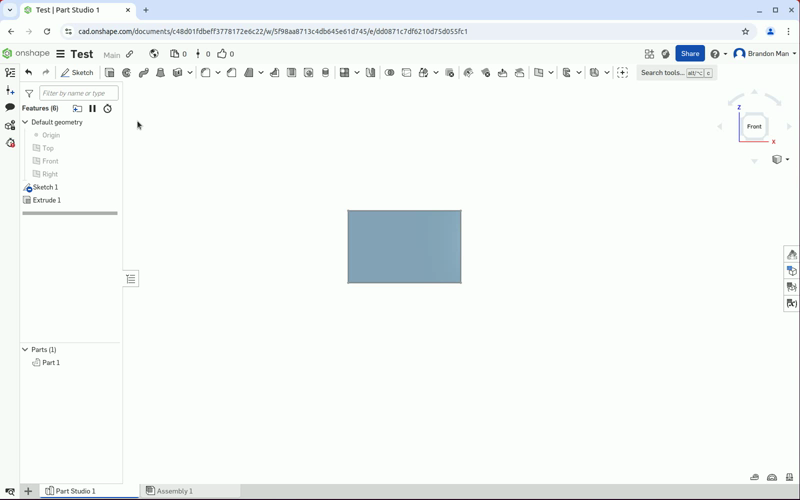
key(shift+h)
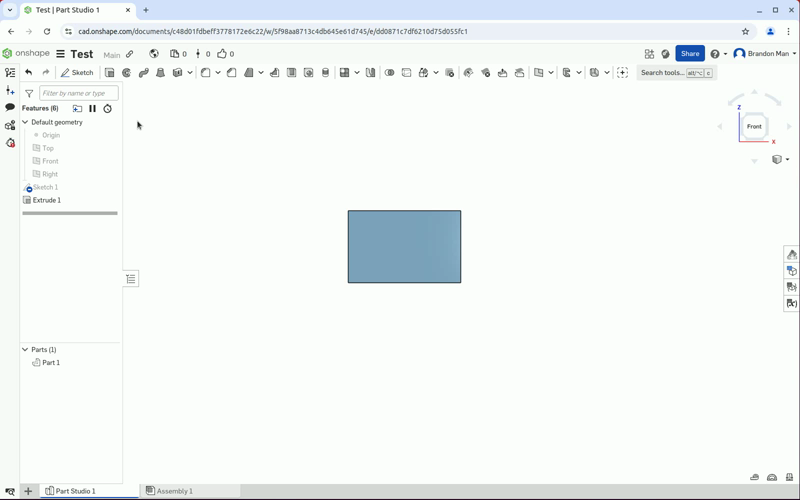
mouse_move(73, 189)
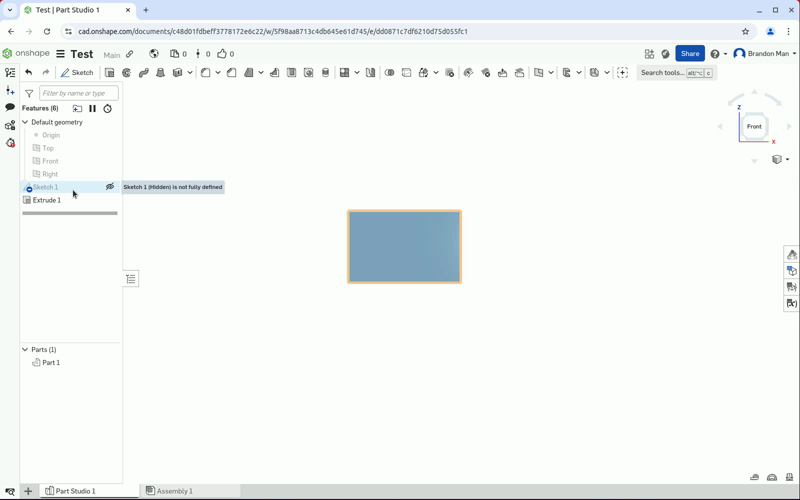
click(73, 189)
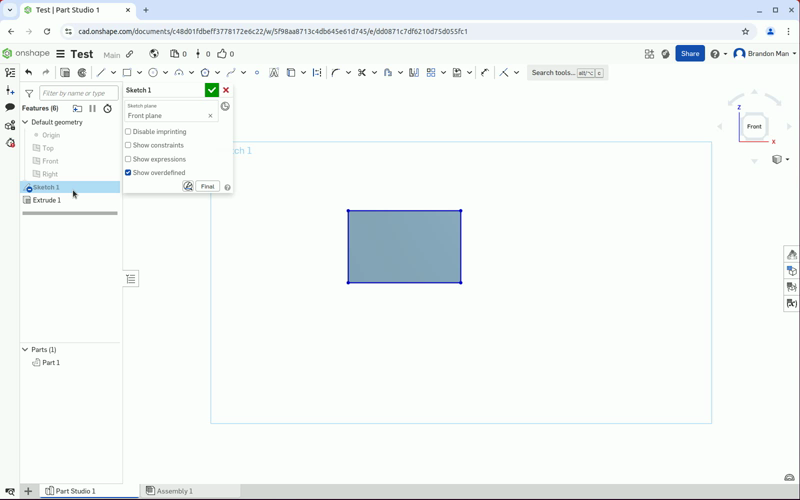
mouse_move(229, 92)
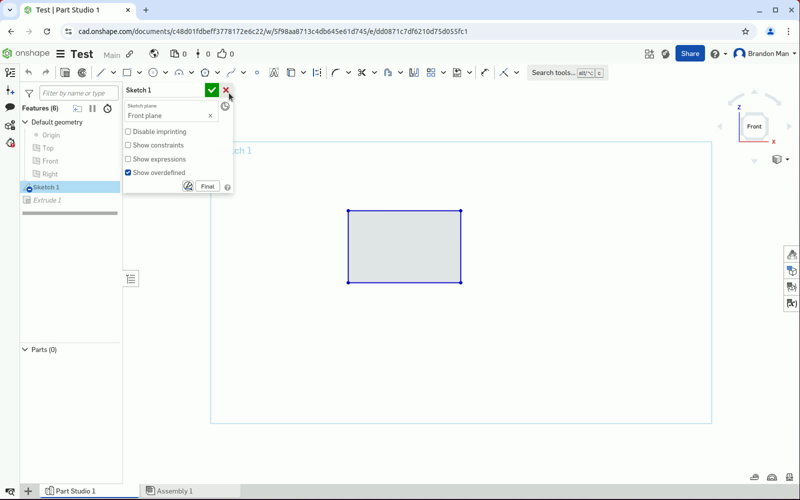
click(229, 92)
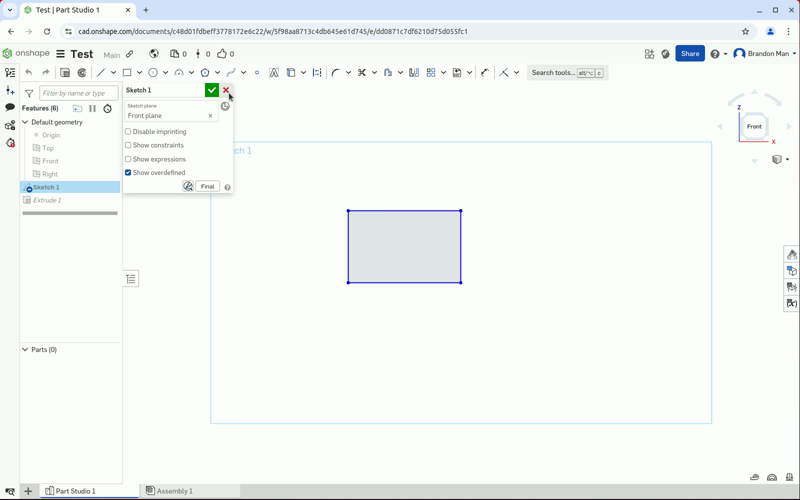
key(shift+s)
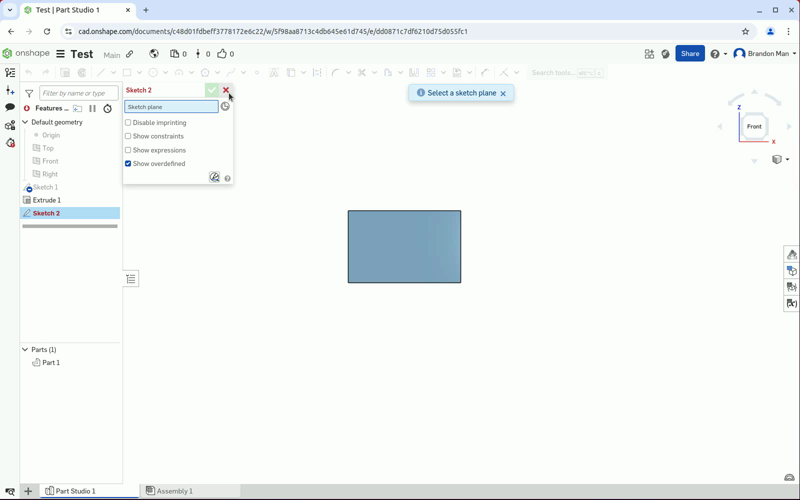
mouse_move(73, 163)
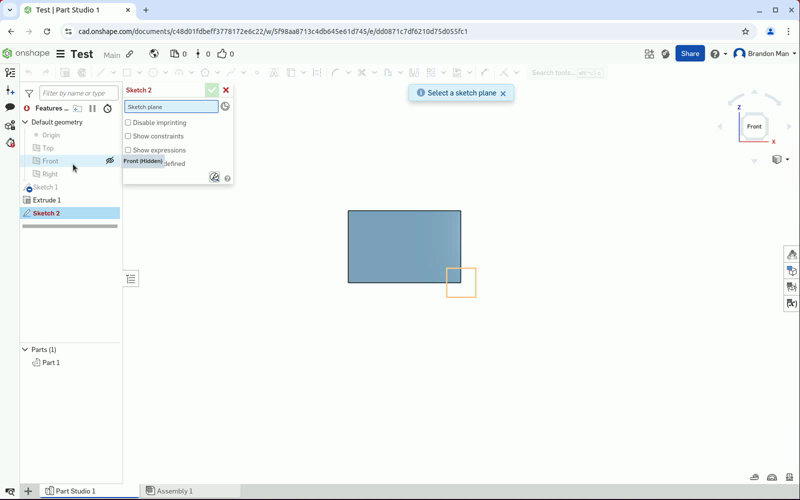
click(73, 163)
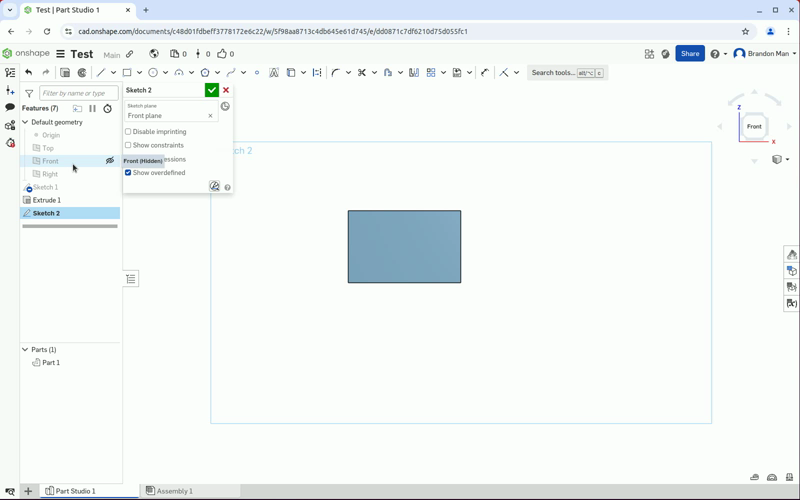
mouse_move(73, 352)
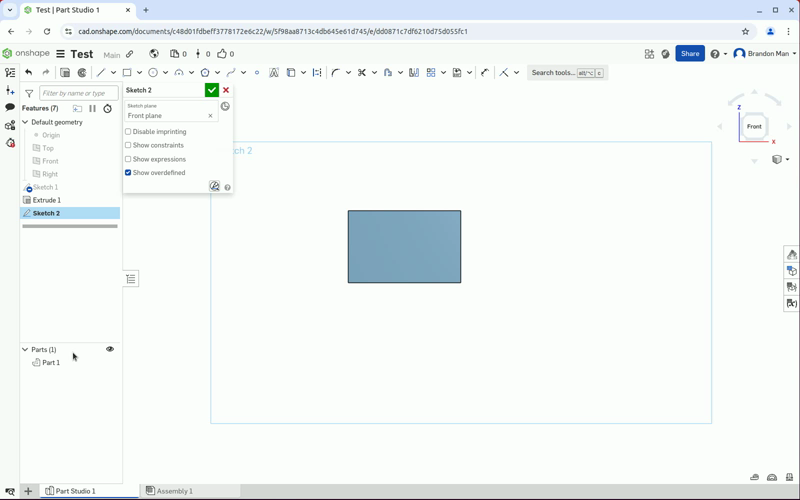
key(y)
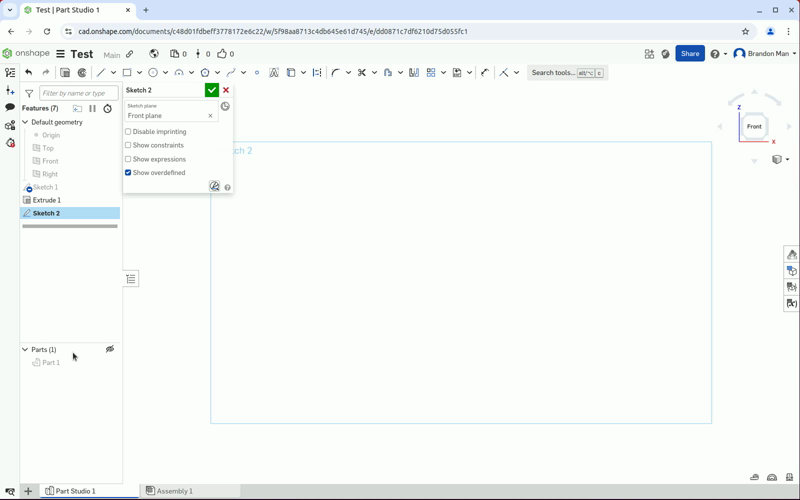
key(l)
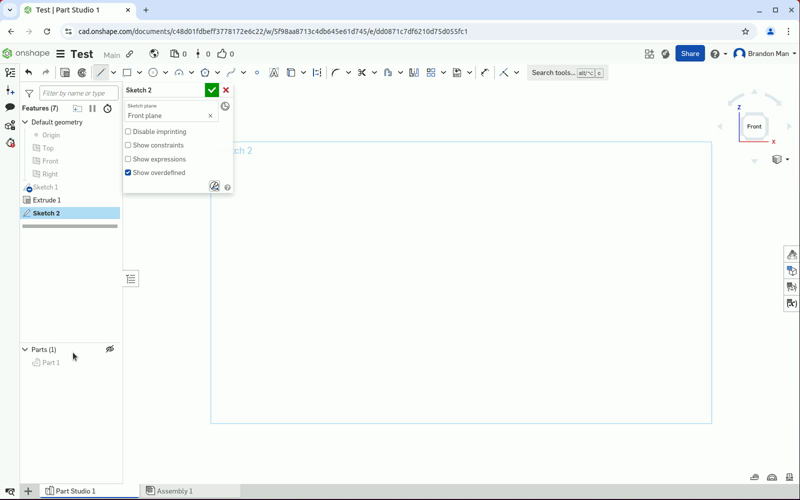
key_down(shift)
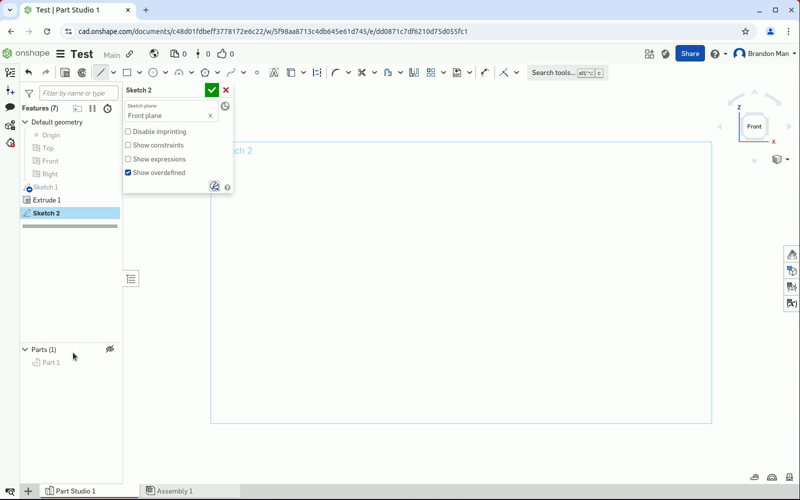
mouse_move(348, 282)
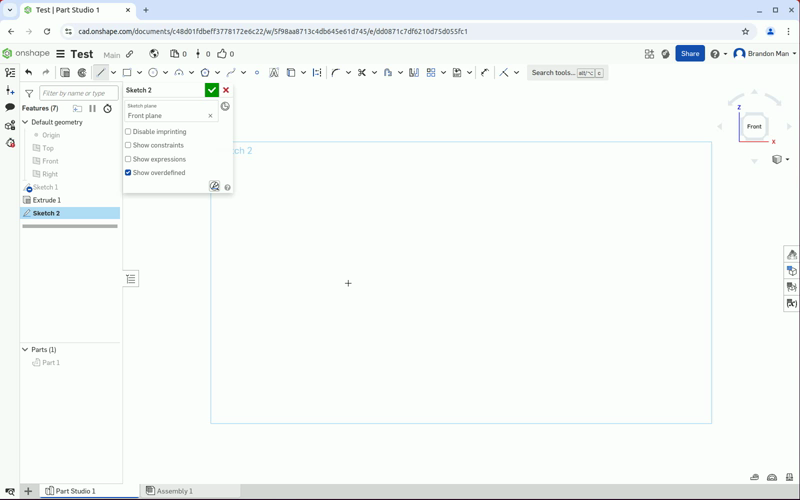
click(348, 282)
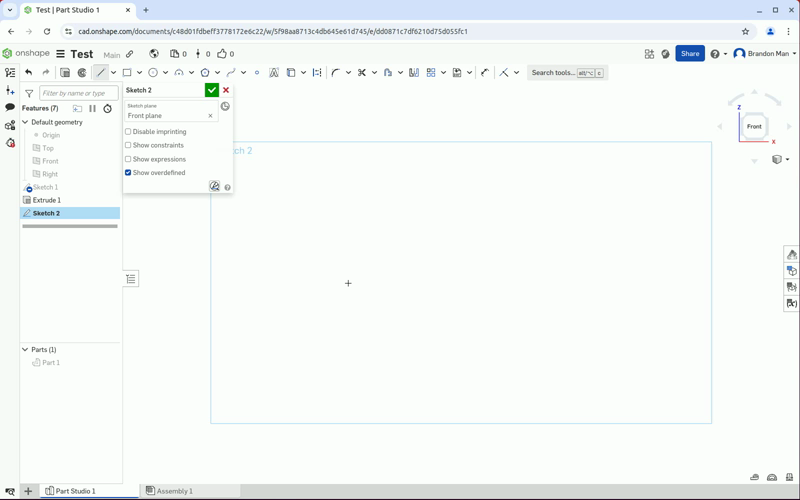
key_up(shift)
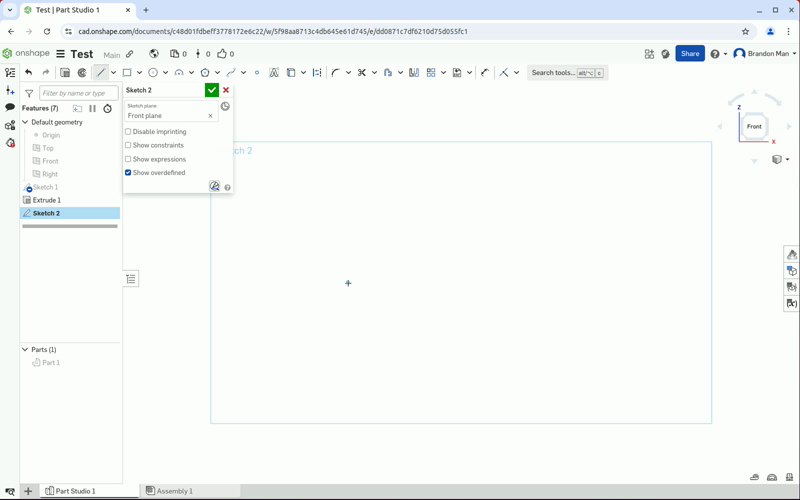
key_down(shift)
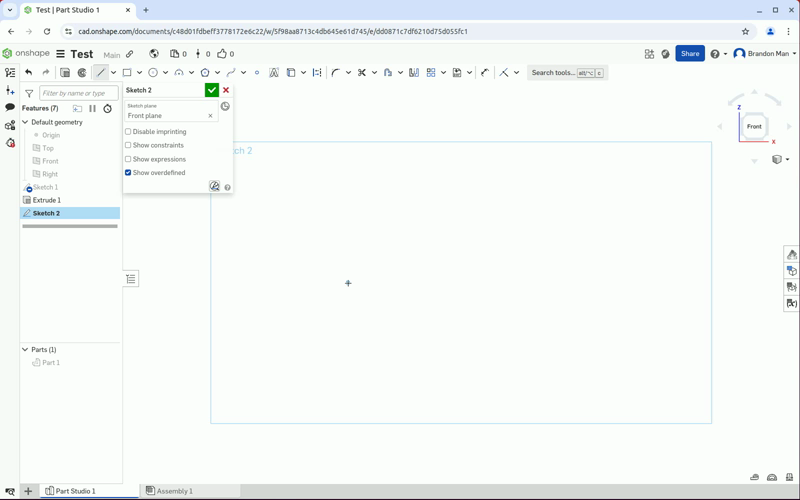
mouse_move(460, 282)
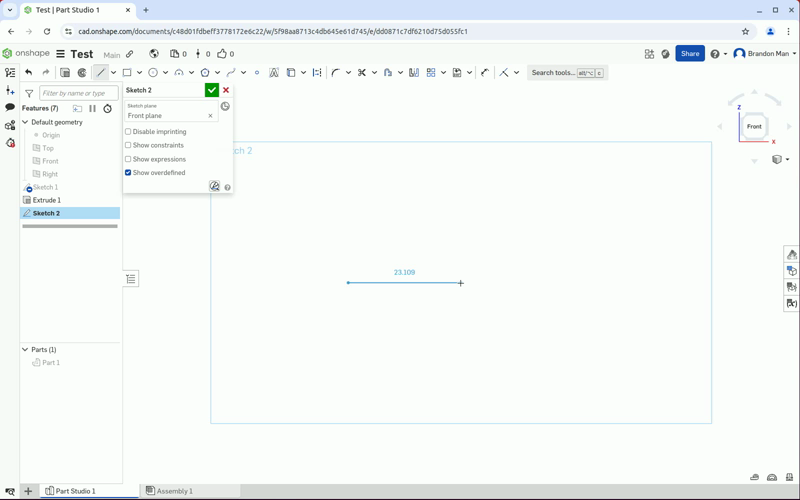
click(460, 282)
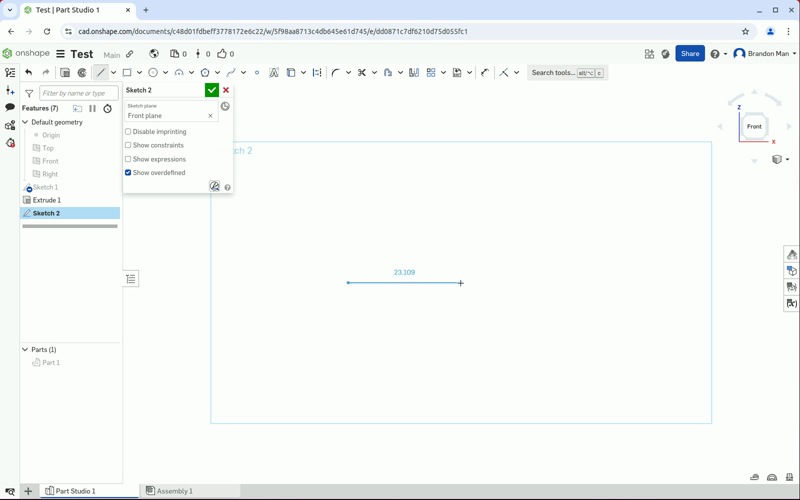
key_up(shift)
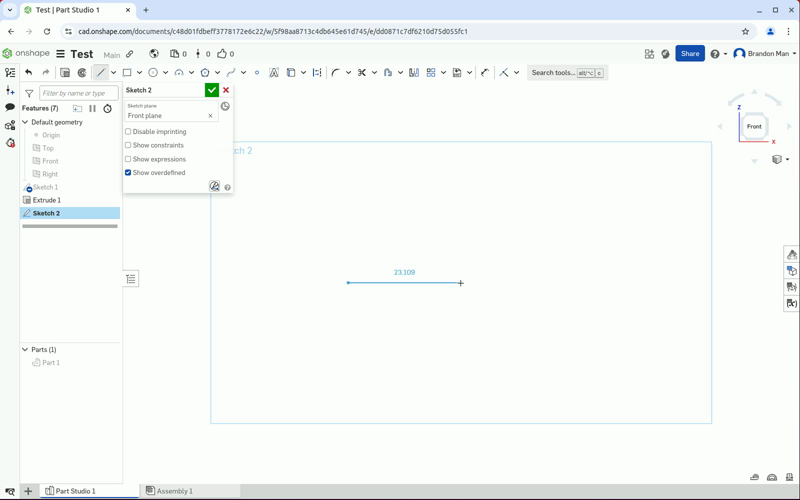
key_down(shift)
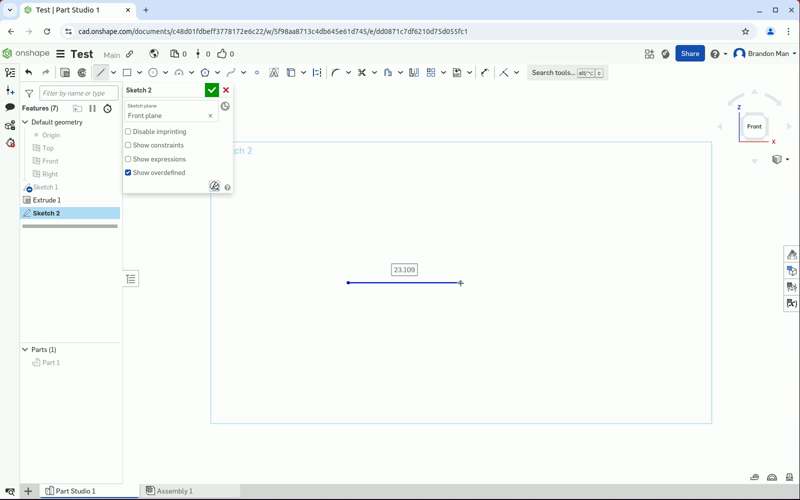
mouse_move(460, 210)
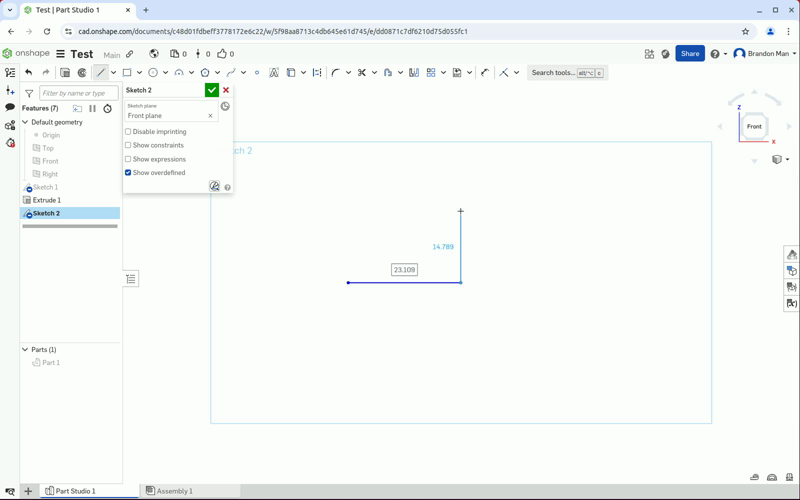
click(460, 210)
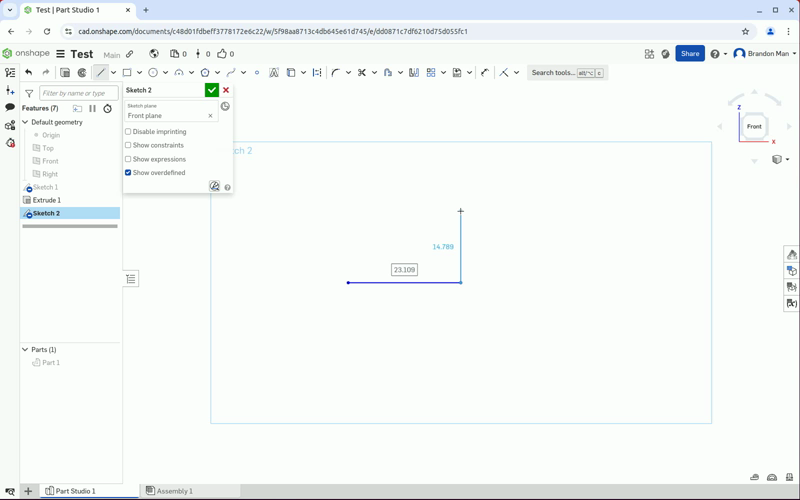
key_up(shift)
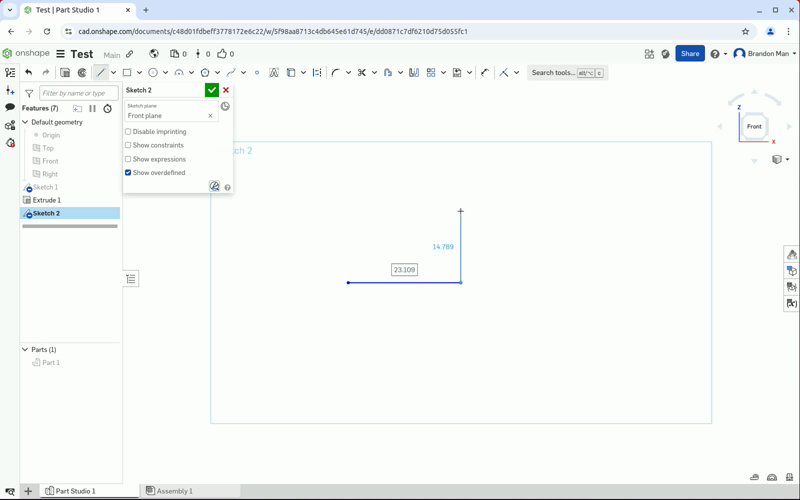
key_down(shift)
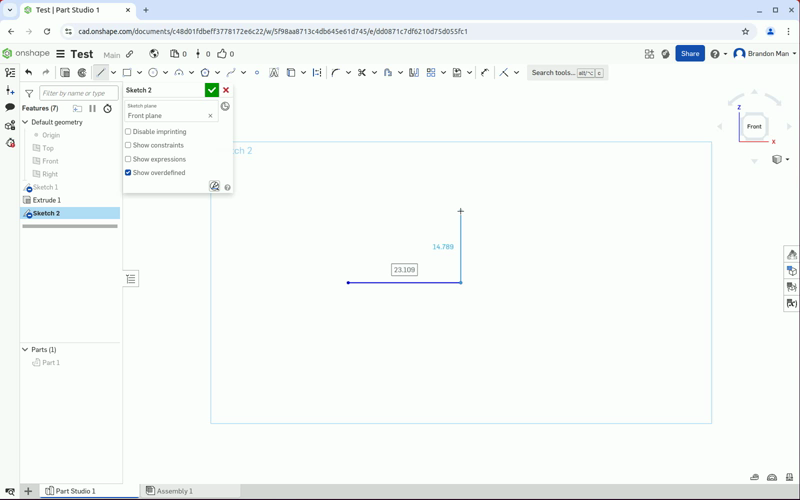
mouse_move(348, 210)
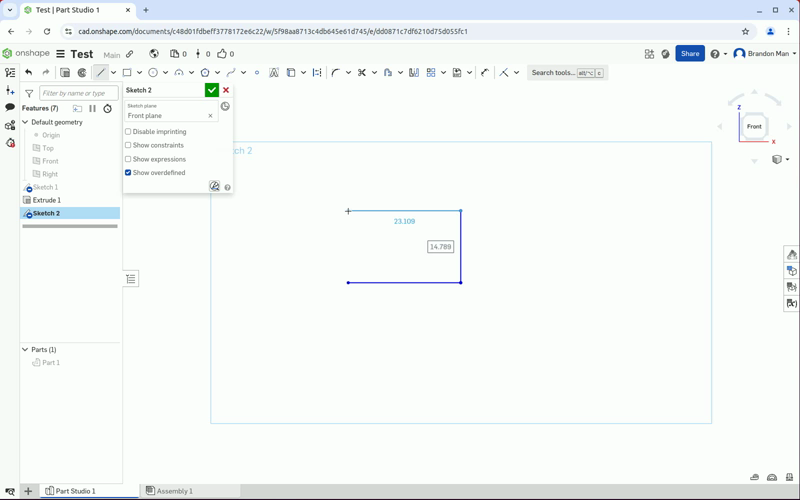
click(348, 210)
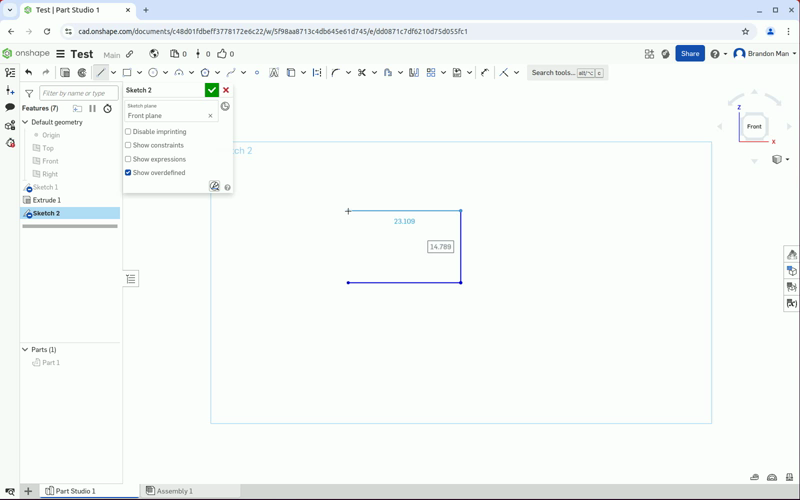
key_up(shift)
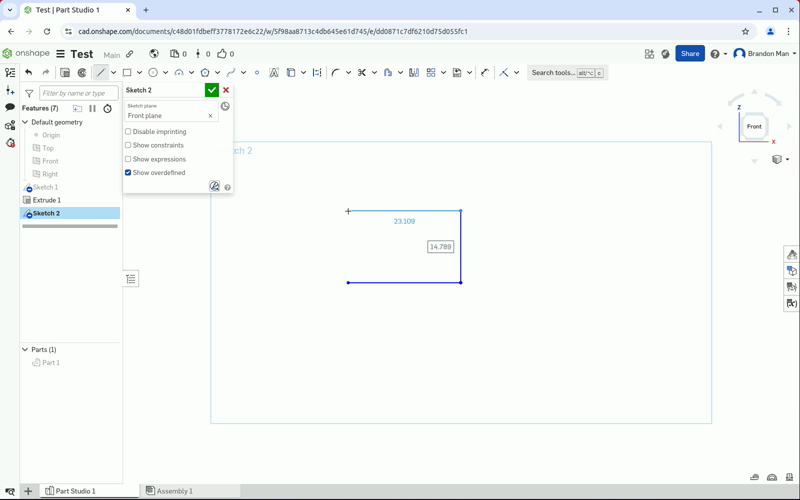
key_down(shift)
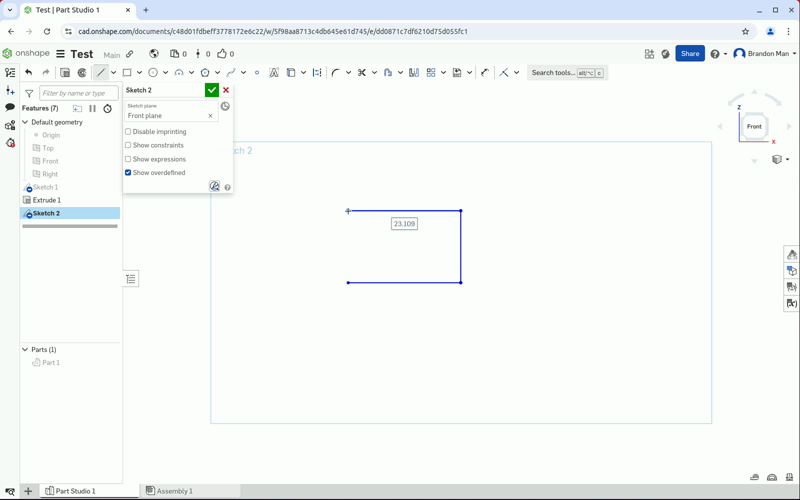
mouse_move(348, 282)
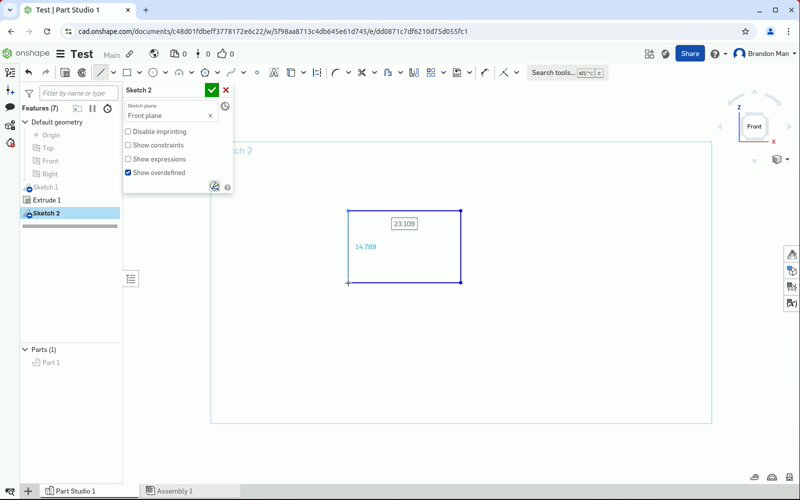
key_up(shift)
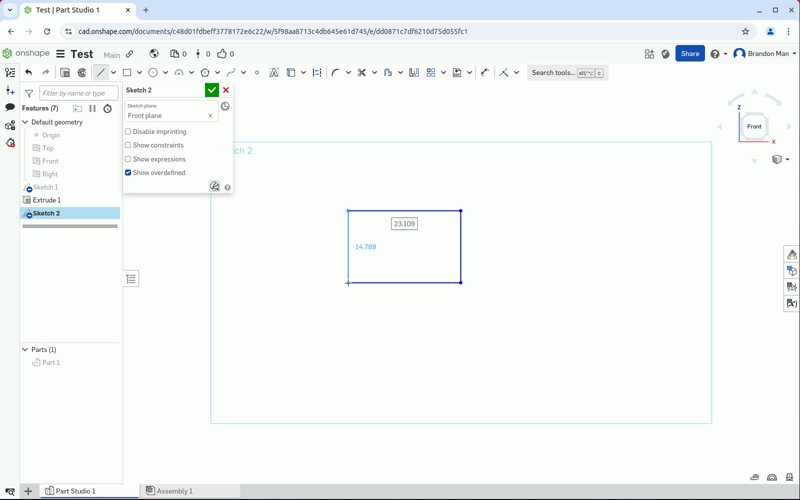
click(348, 282)
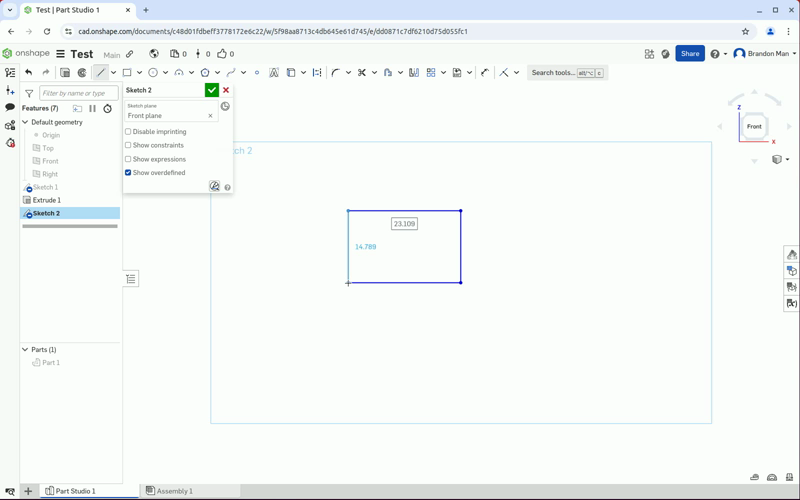
key(esc)
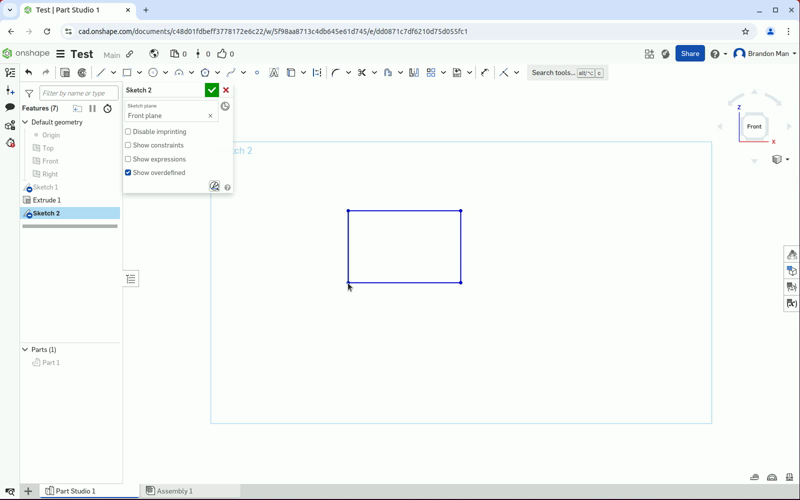
mouse_move(400, 246)
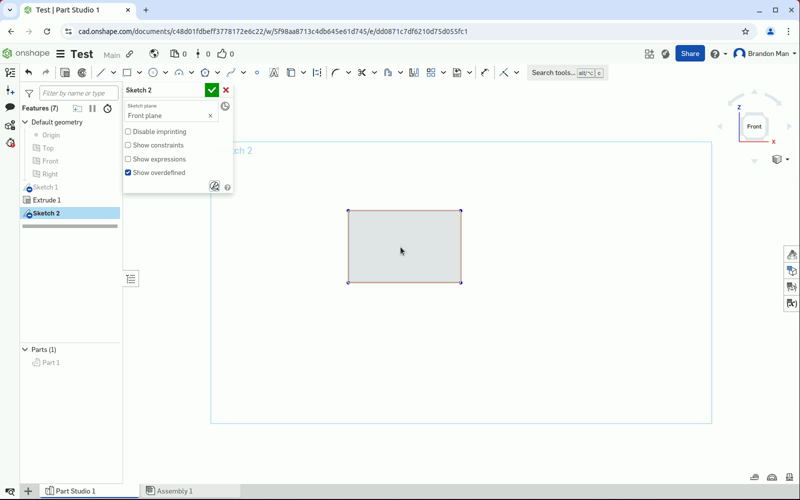
click(400, 246)
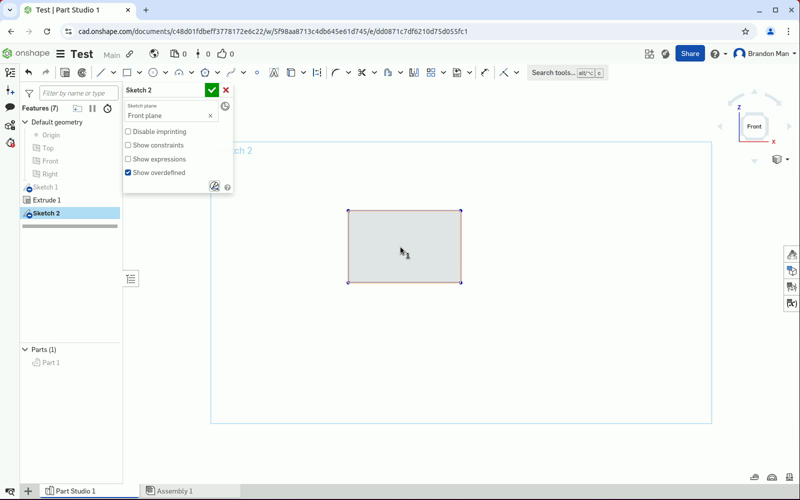
mouse_move(73, 352)
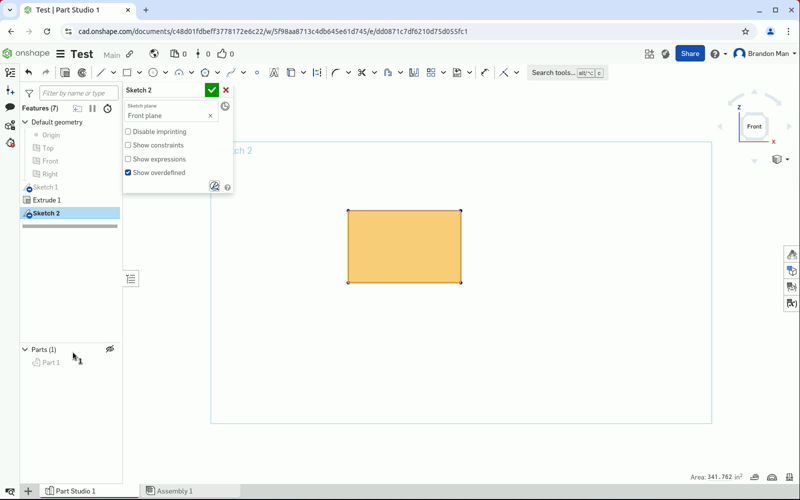
key(shift+y)
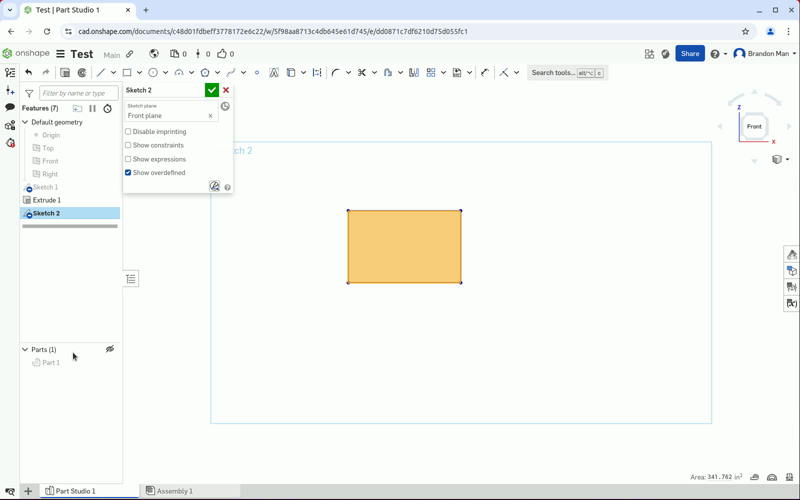
key(shift+e)
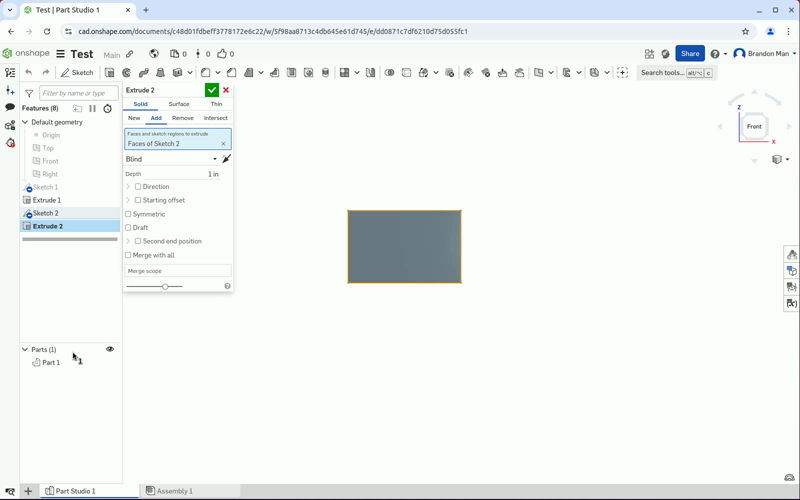
mouse_move(143, 106)
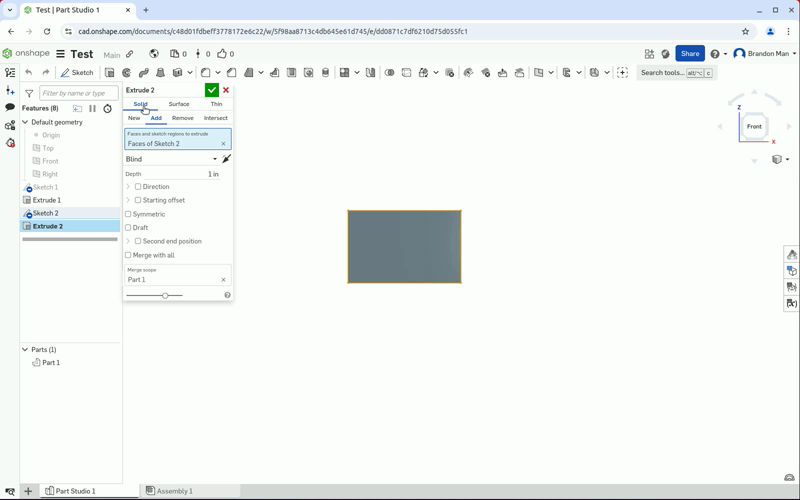
click(143, 106)
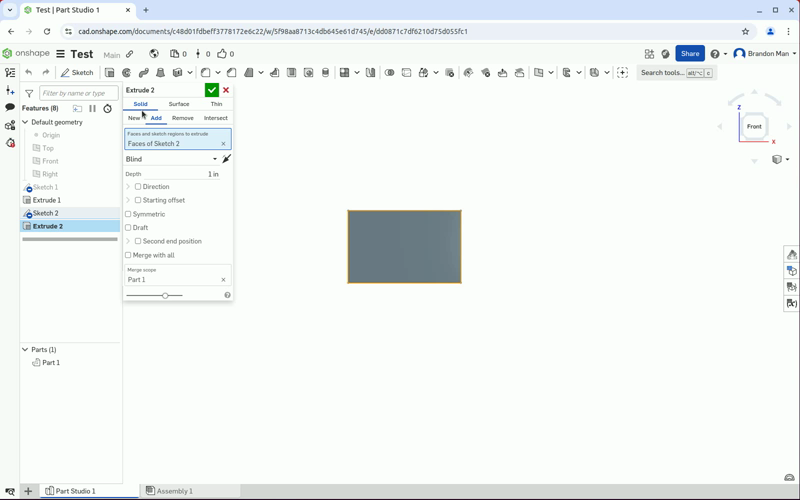
mouse_move(137, 120)
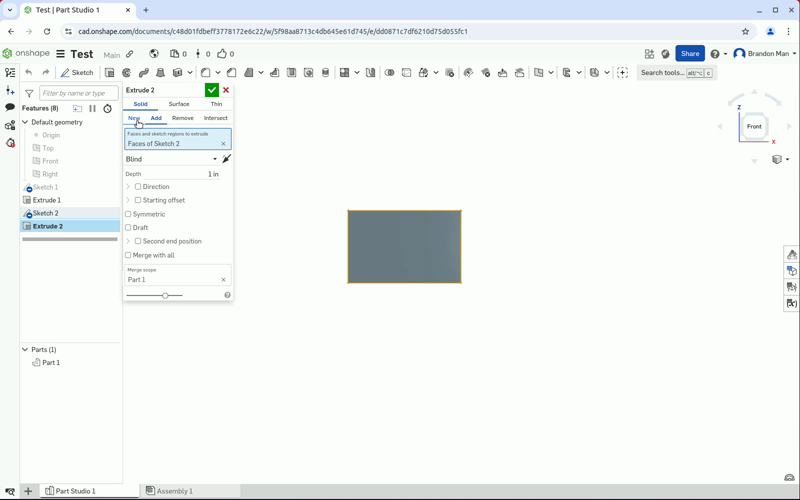
click(137, 120)
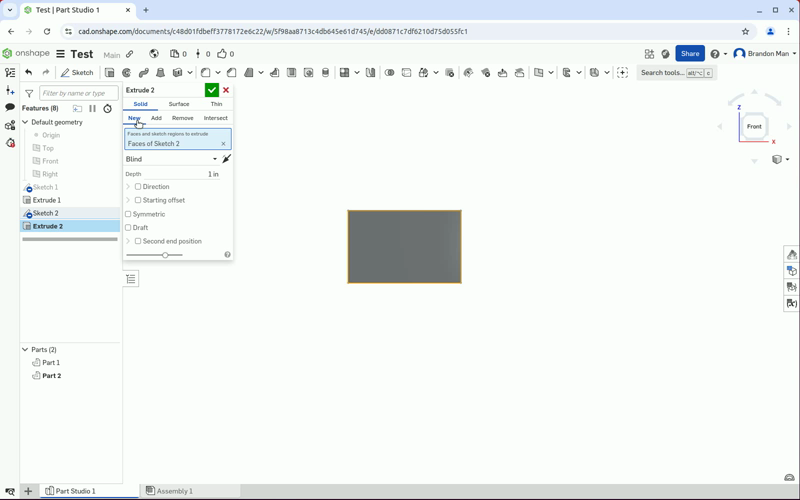
key(tab, 4)
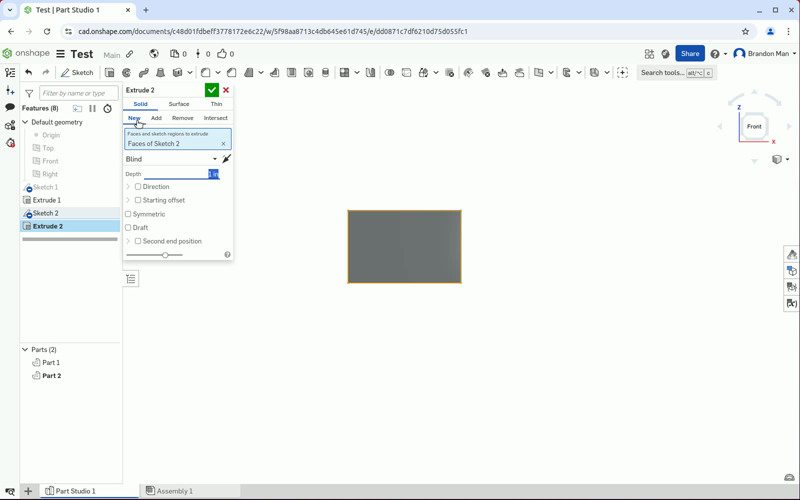
text(-0.241)
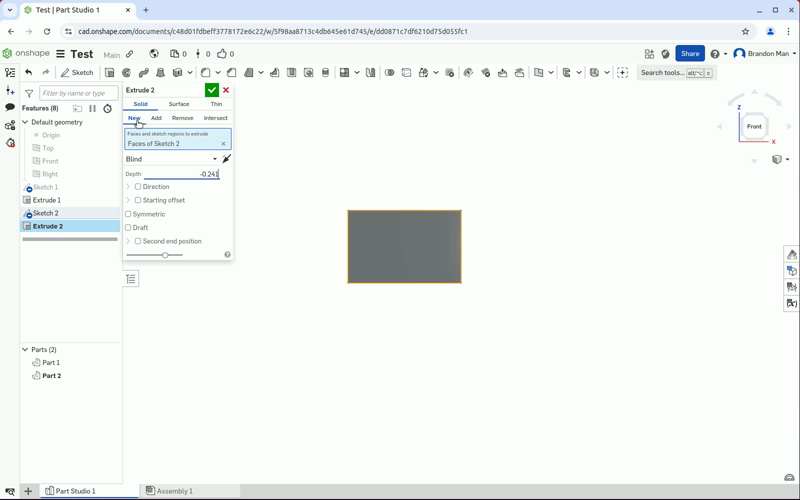
key(enter)
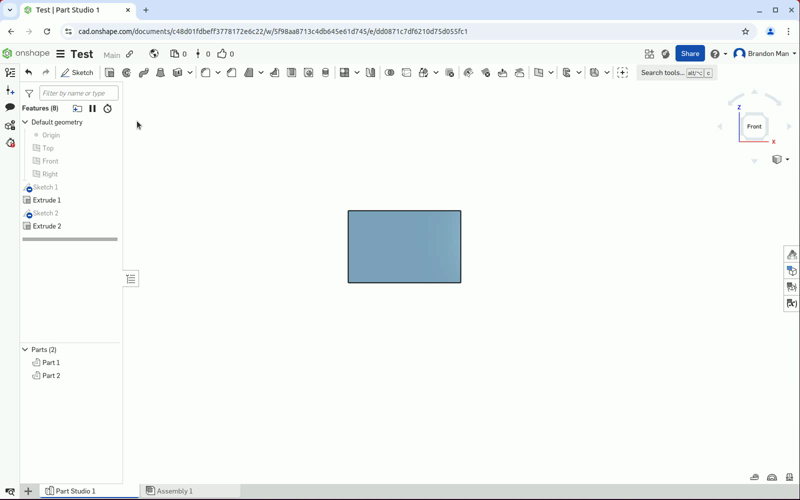
key(shift+h)
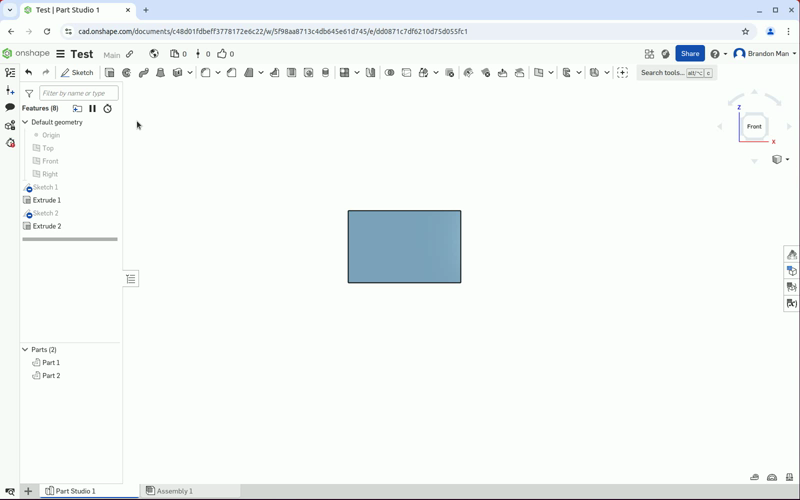
key(shift+h)
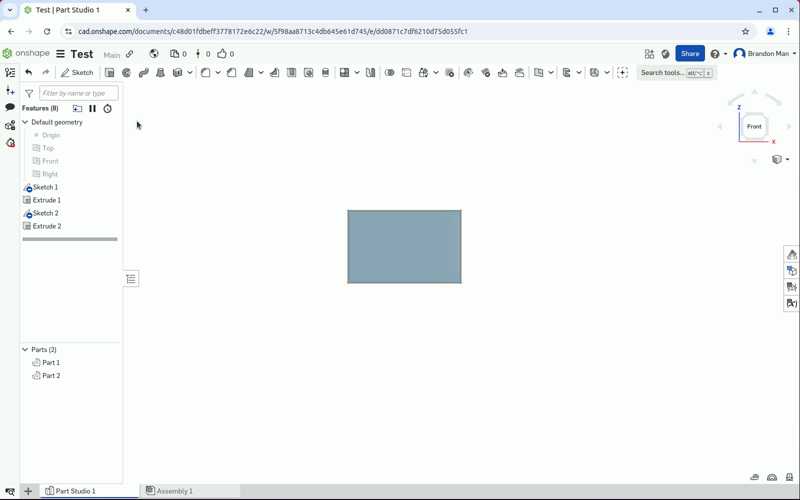
key(shift+7)
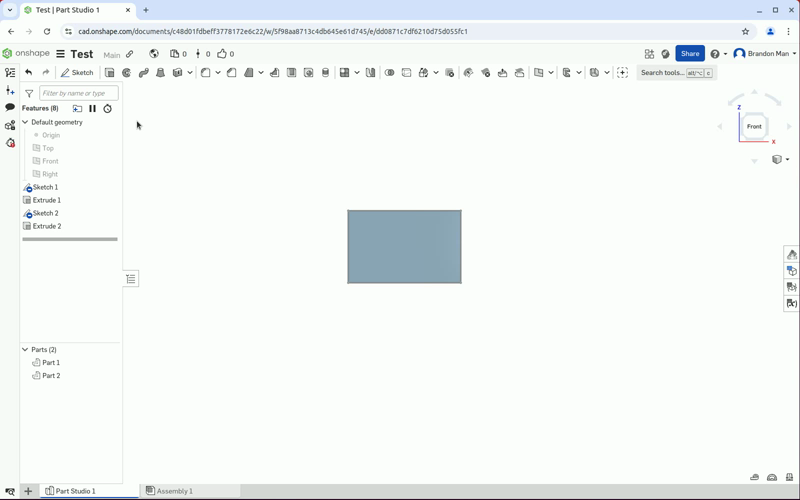
key(left, 2)
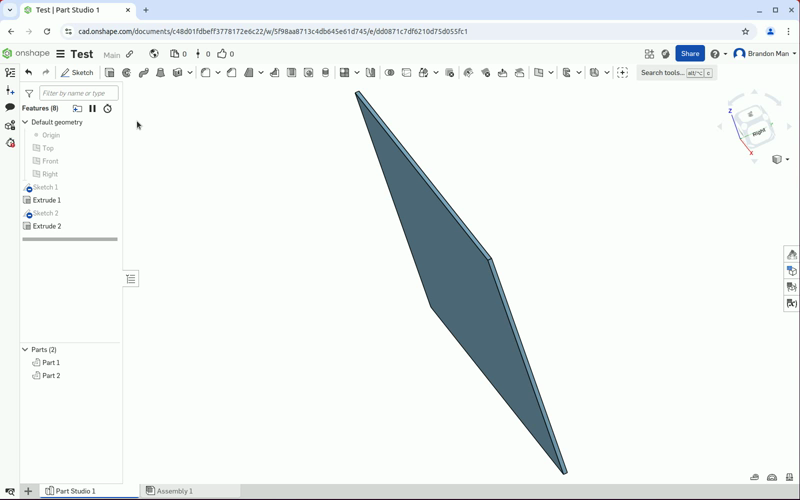
key(down, 2)
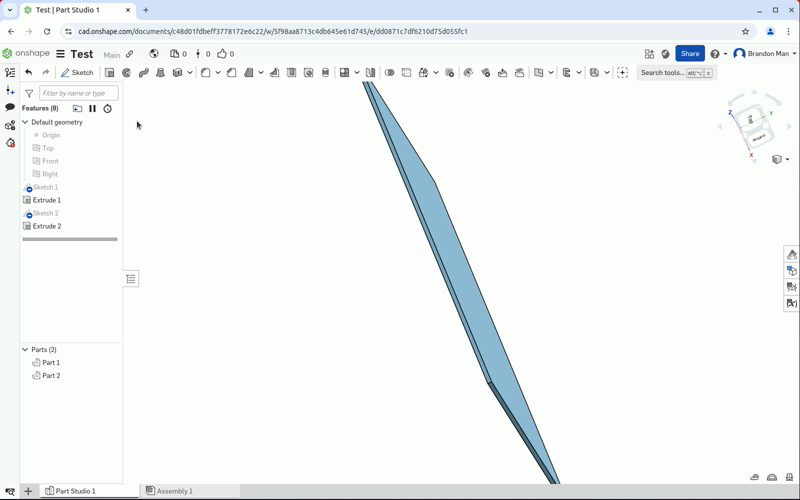
key(up, 2)
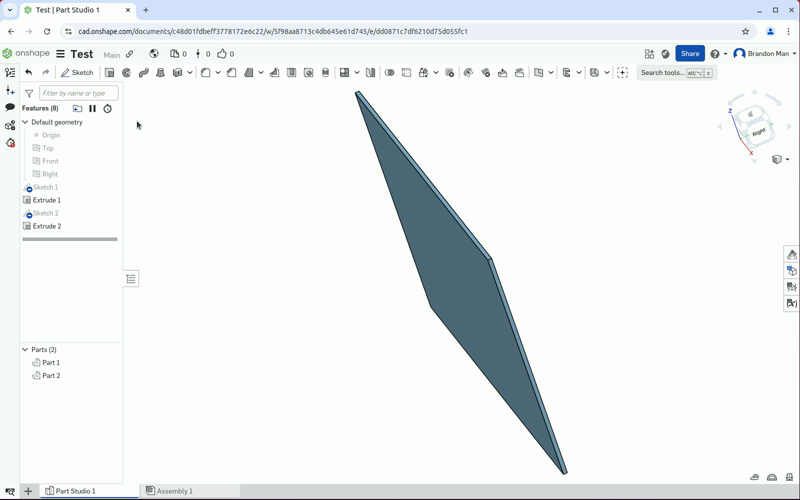
key(right, 2)
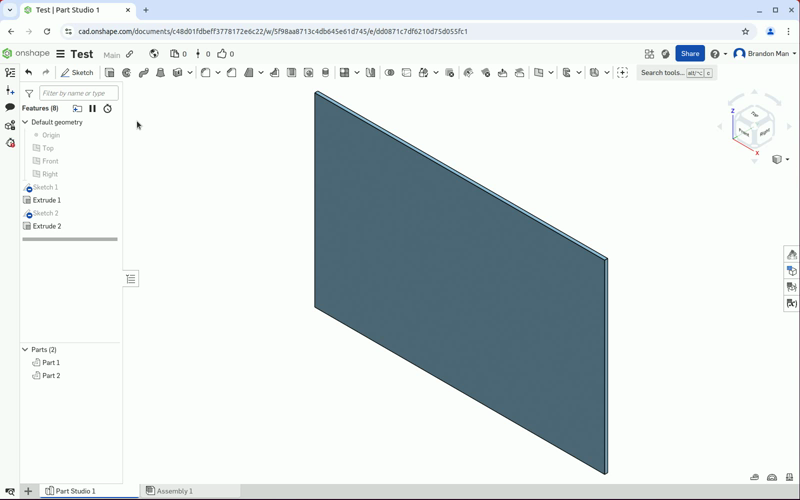
mouse_move(73, 189)
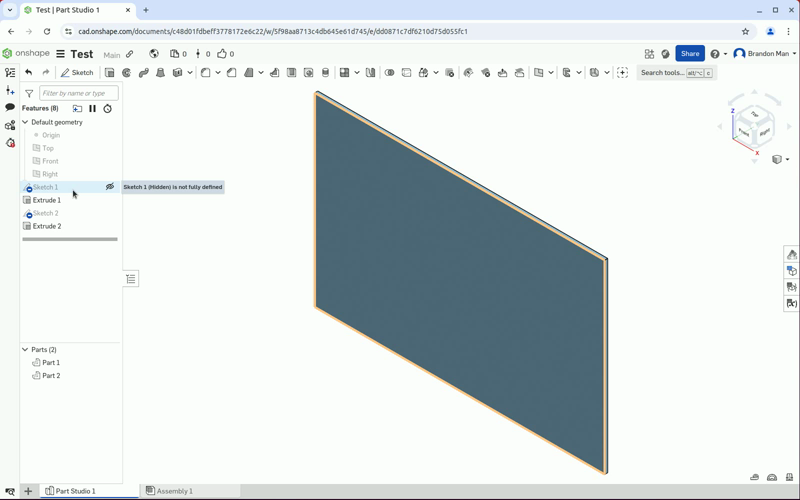
click(73, 189)